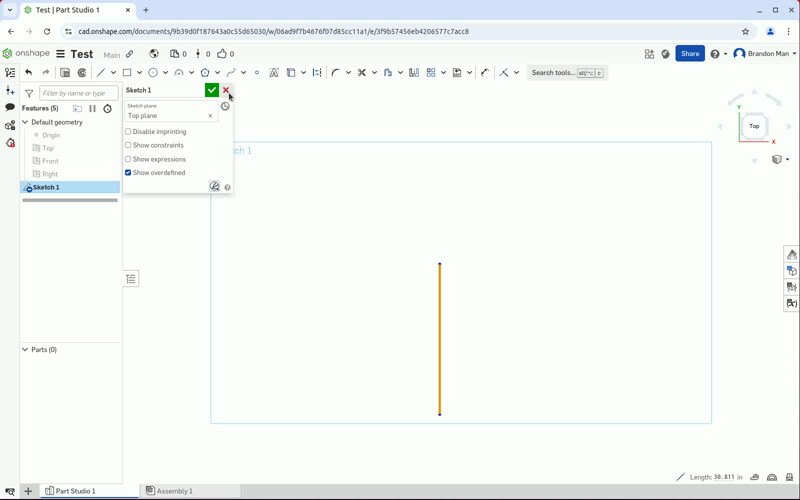
key(shift+h)
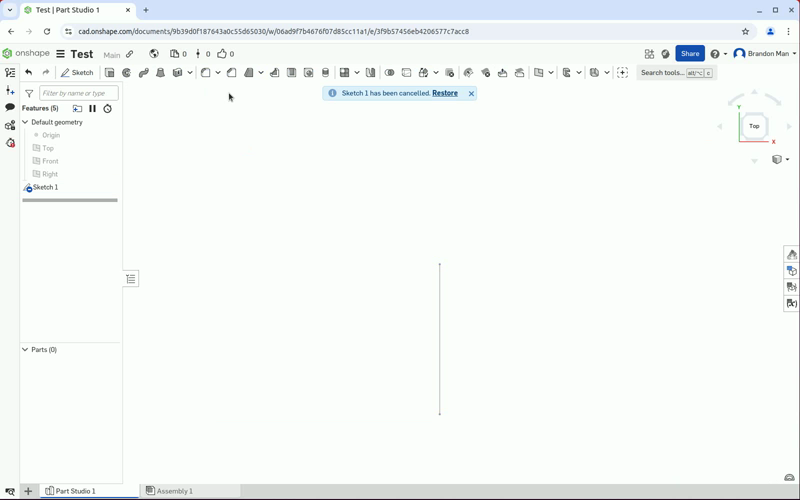
key(shift+s)
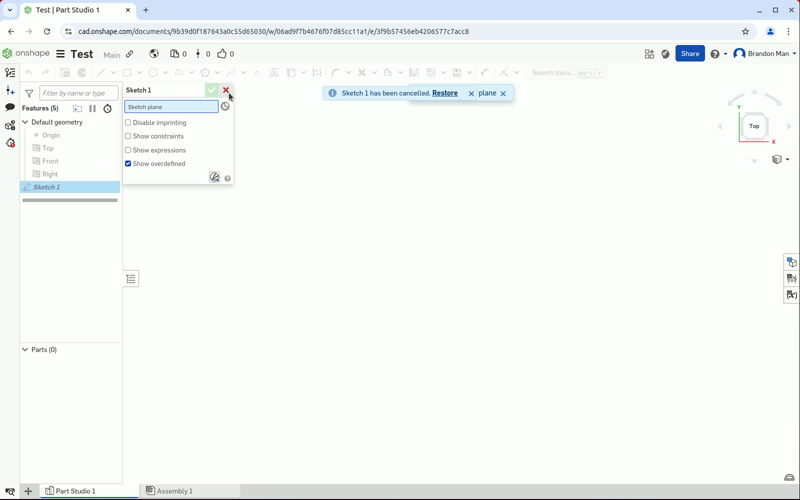
mouse_move(73, 150)
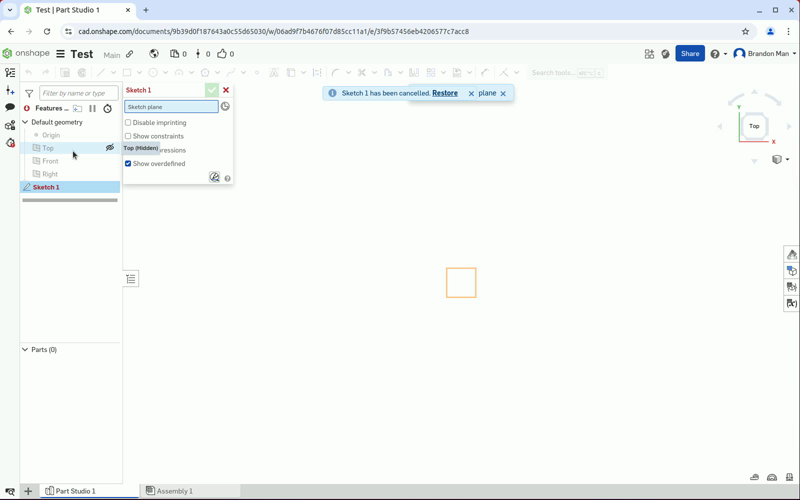
click(73, 150)
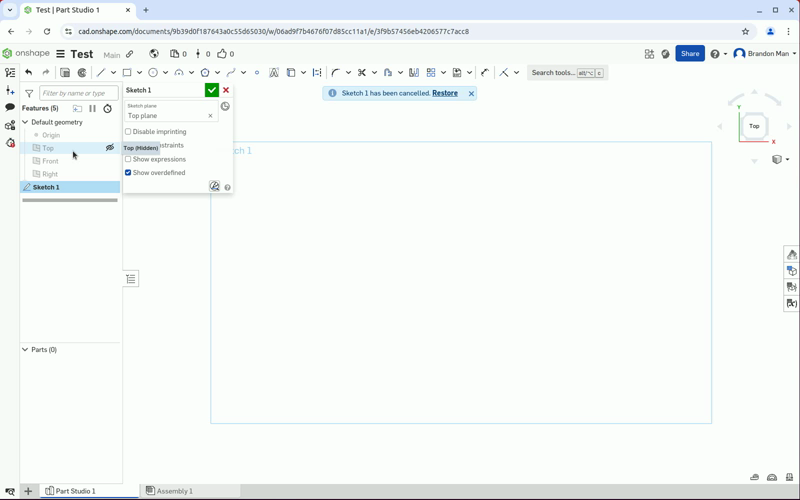
mouse_move(73, 352)
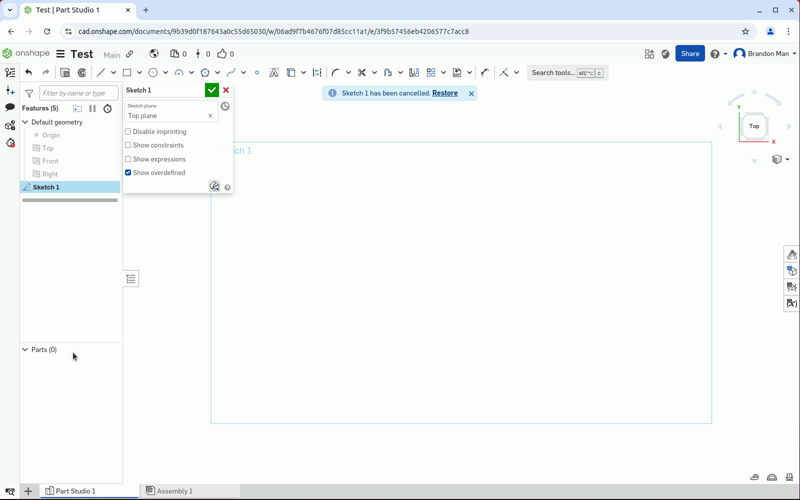
key(y)
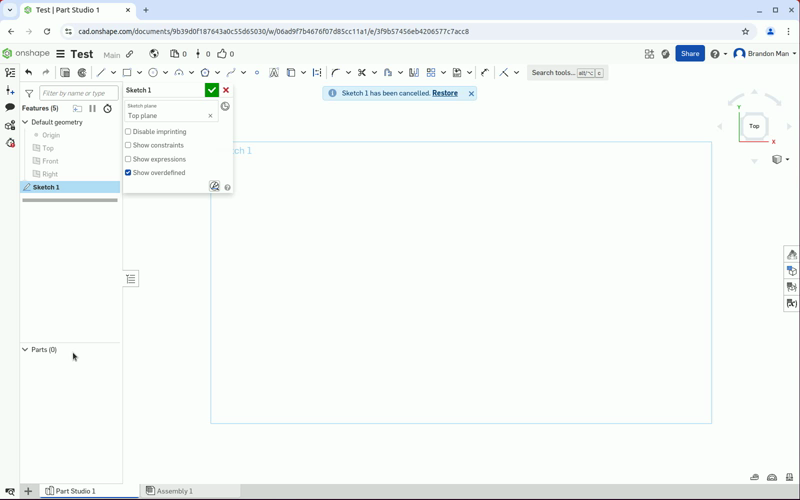
key(c)
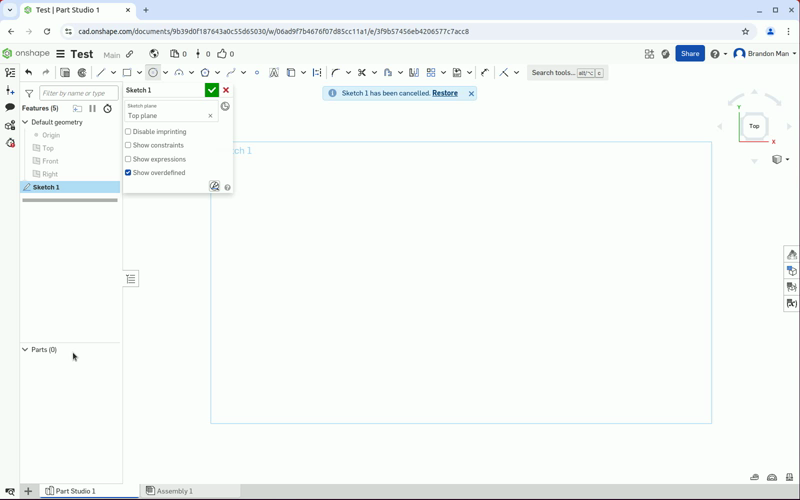
key_down(shift)
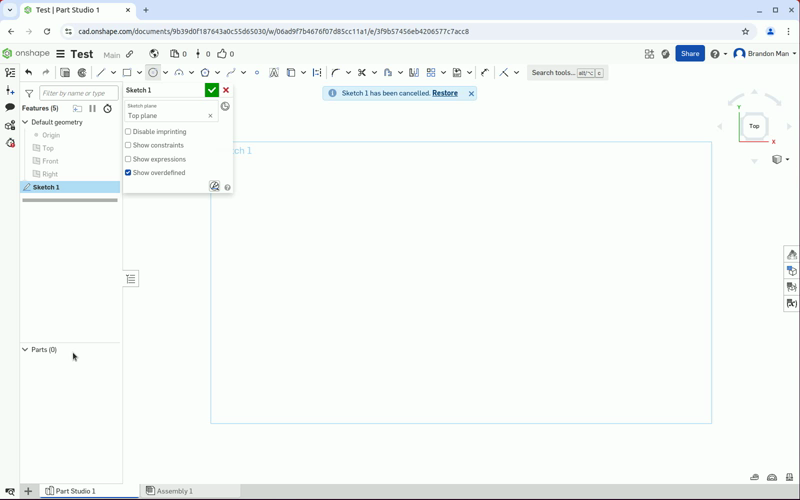
mouse_move(461, 282)
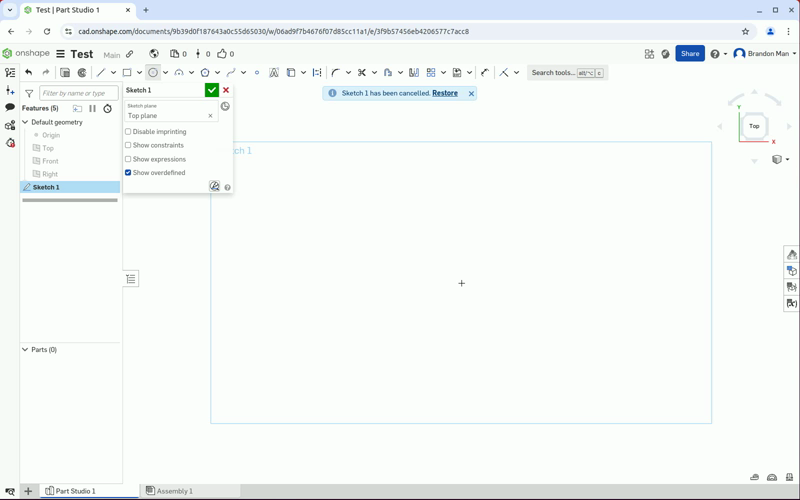
click(461, 282)
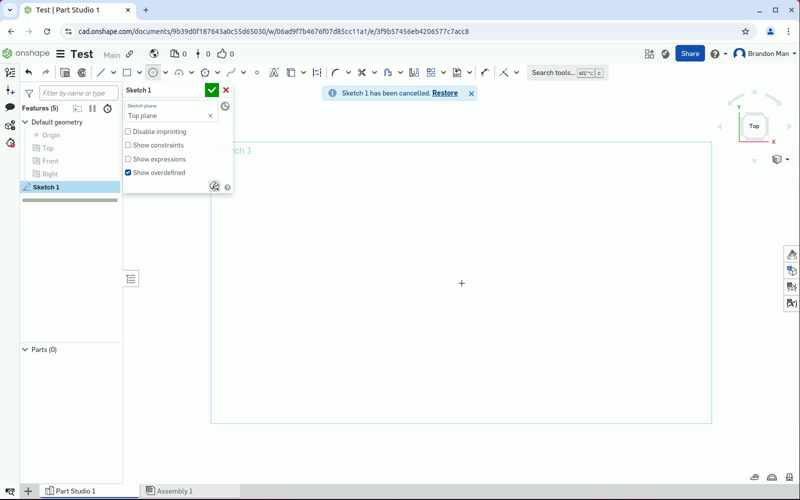
key_up(shift)
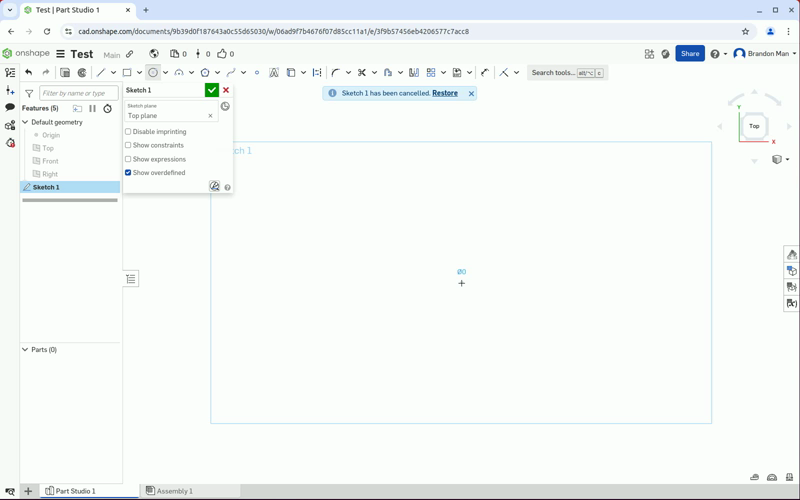
mouse_move(479, 282)
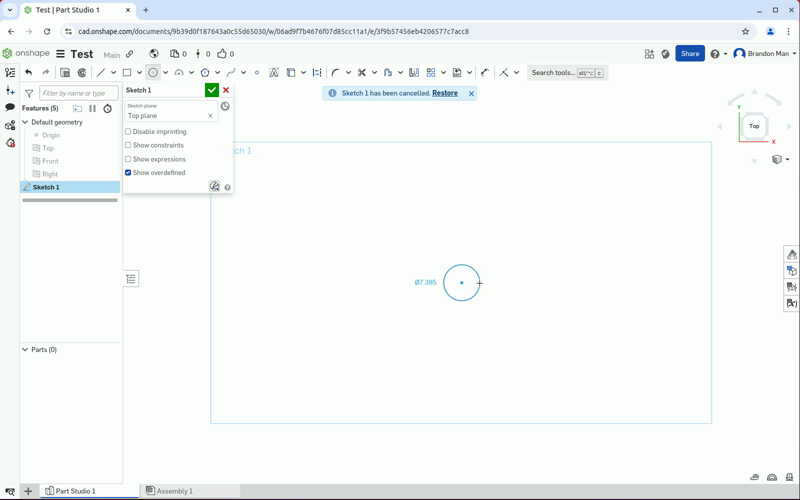
click(479, 282)
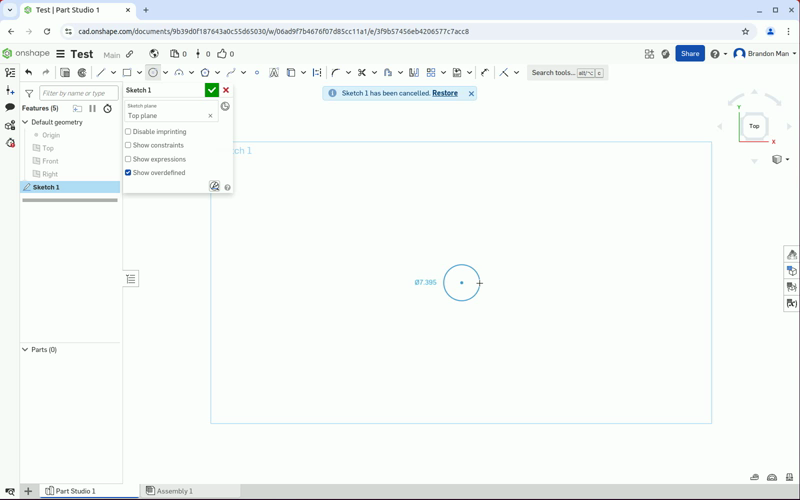
key(esc)
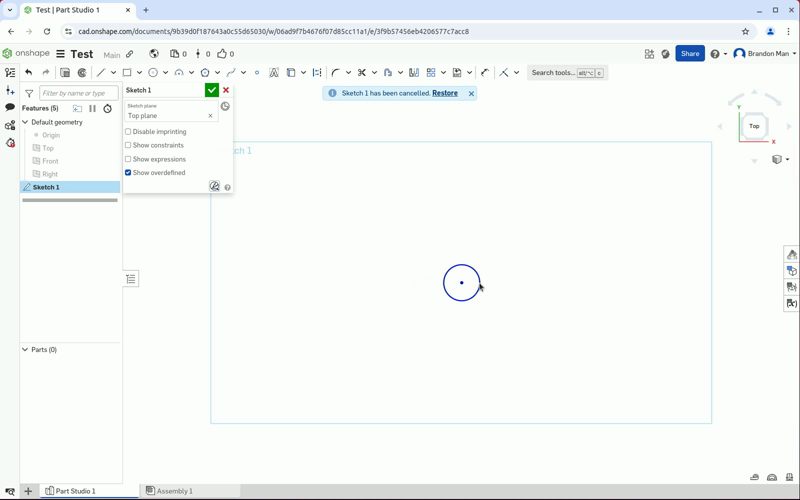
key(c)
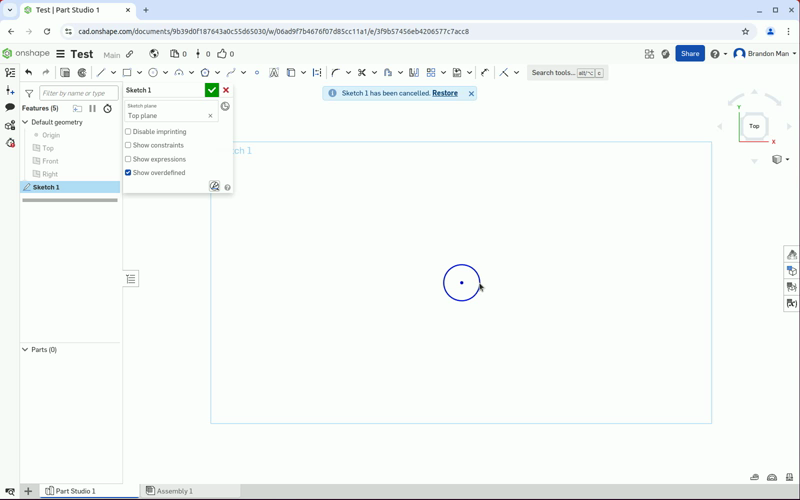
key_down(shift)
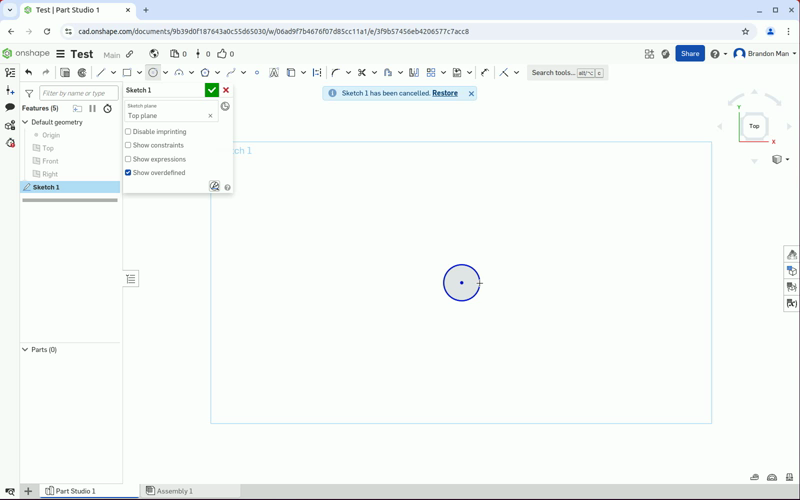
mouse_move(461, 282)
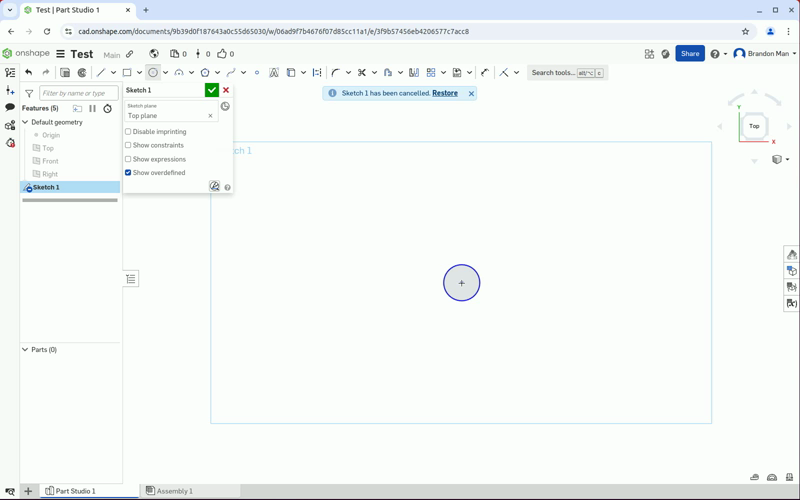
click(461, 282)
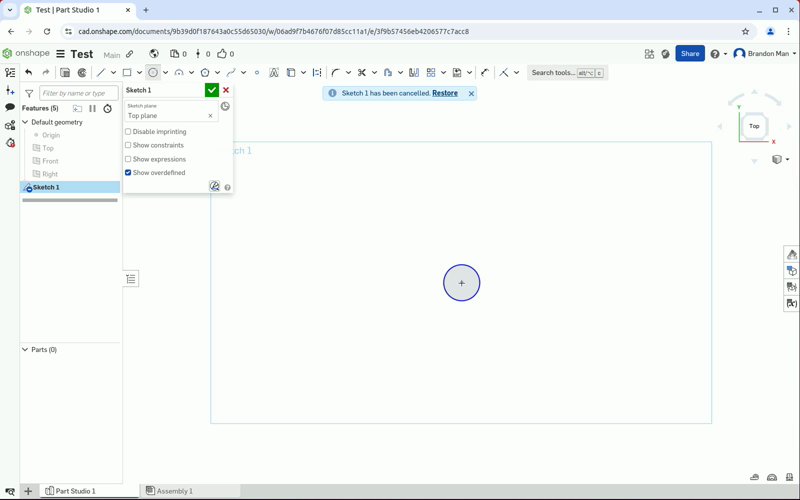
key_up(shift)
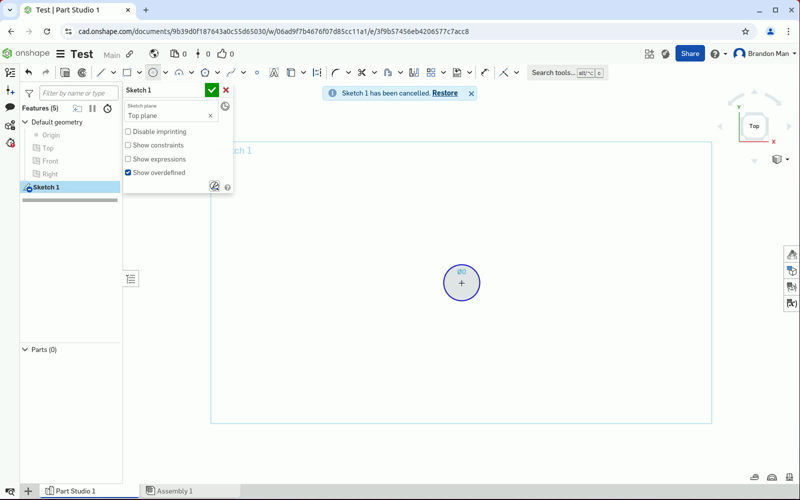
mouse_move(470, 282)
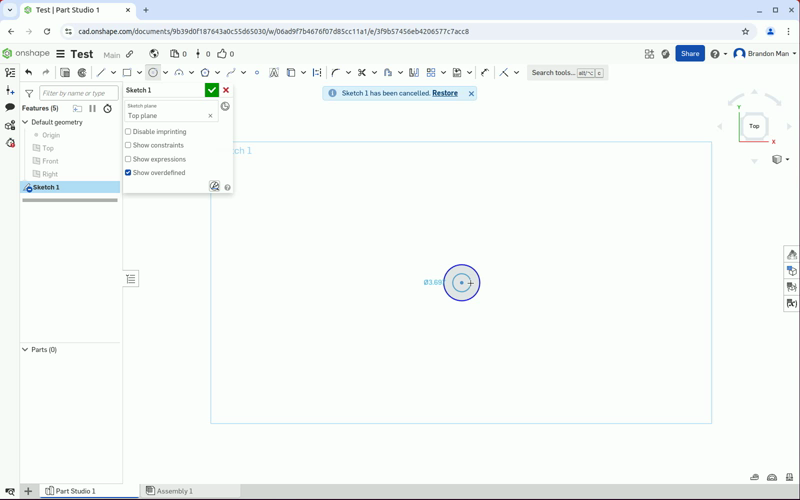
click(470, 282)
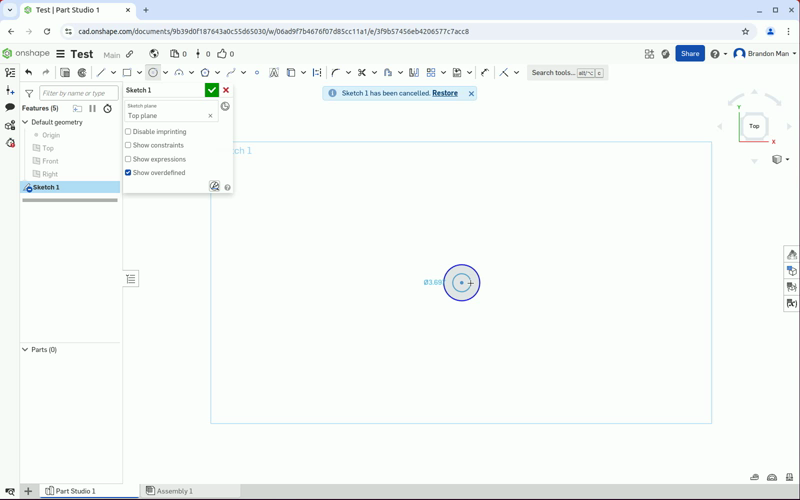
key(esc)
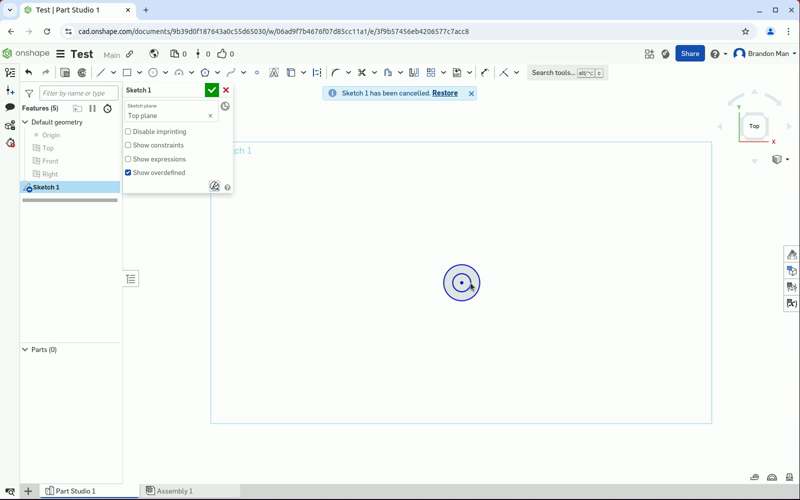
mouse_move(468, 273)
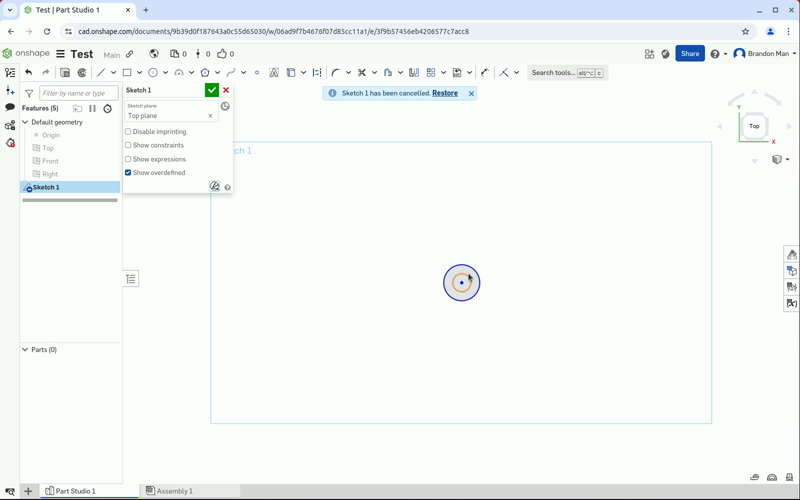
scroll(6)
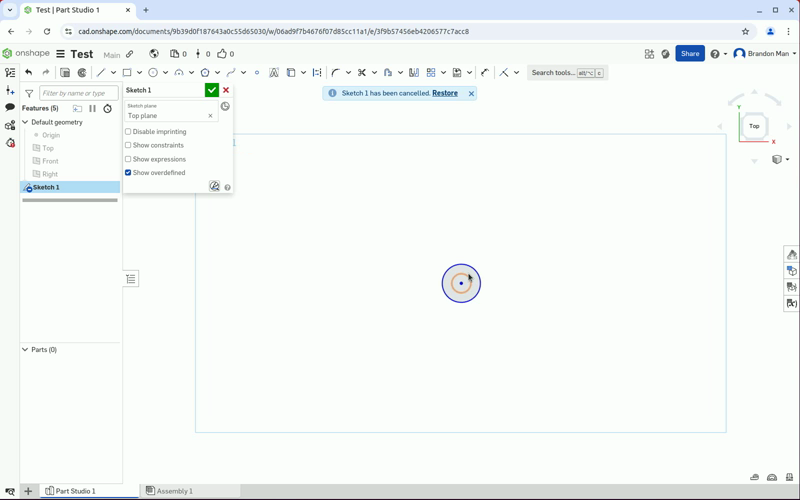
scroll(6)
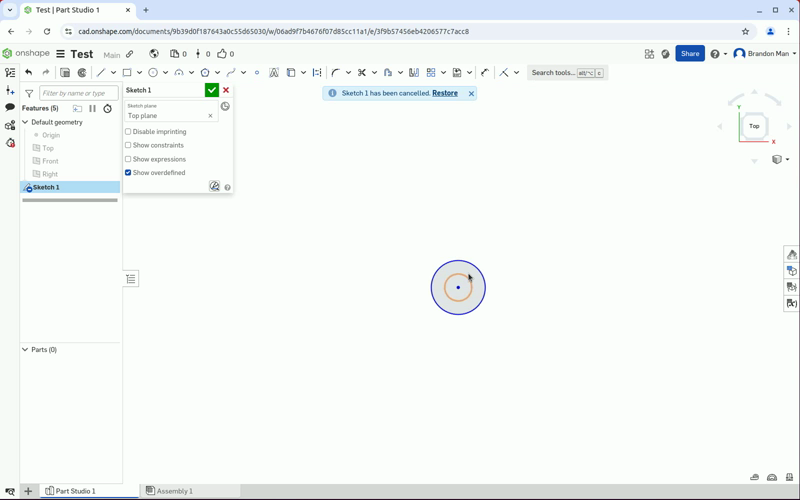
scroll(6)
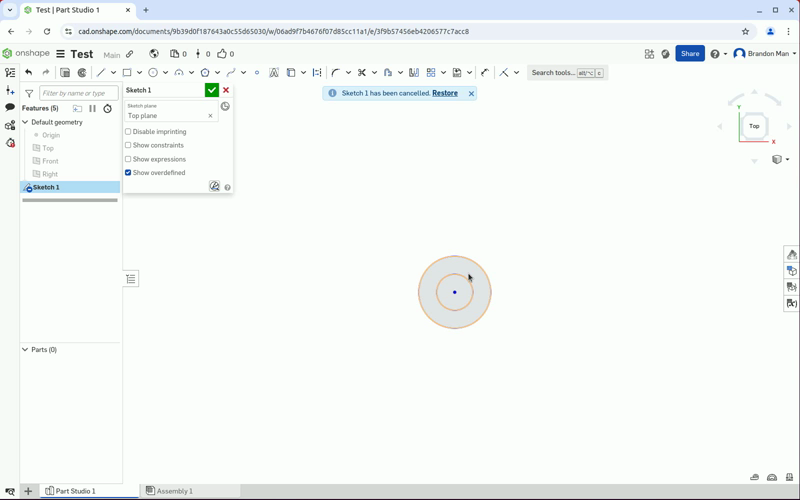
scroll(6)
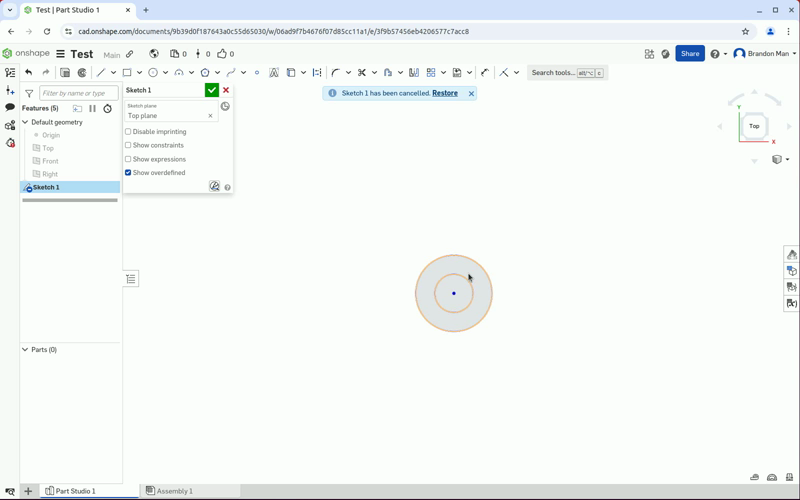
scroll(6)
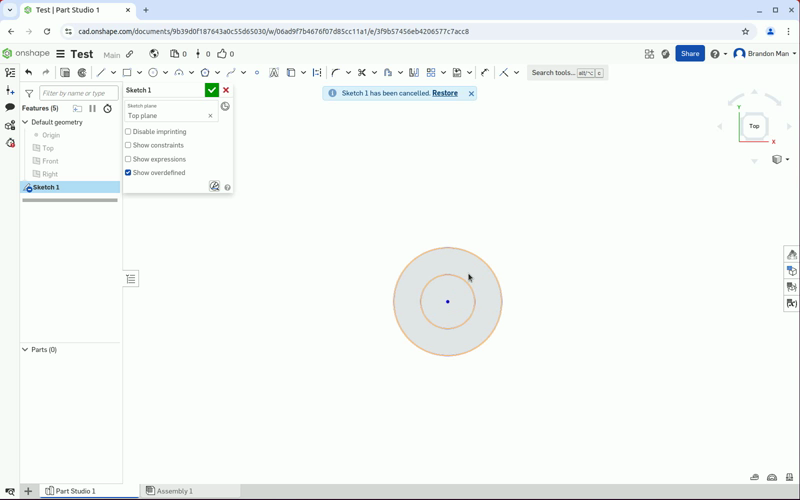
scroll(6)
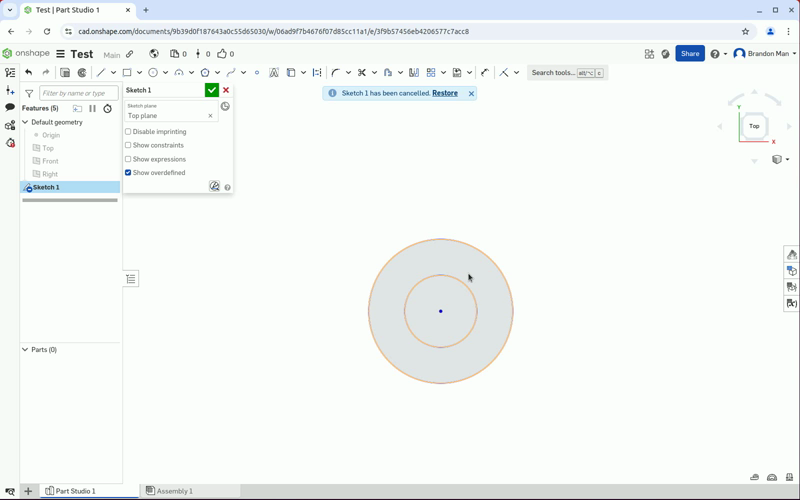
scroll(6)
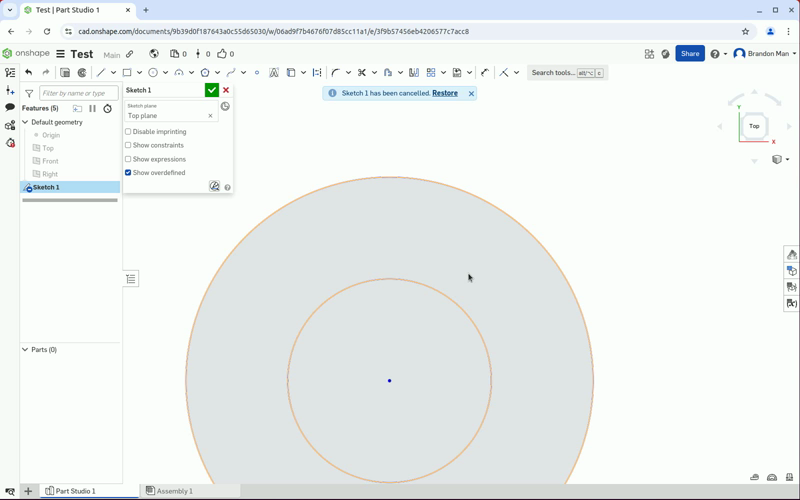
click(468, 273)
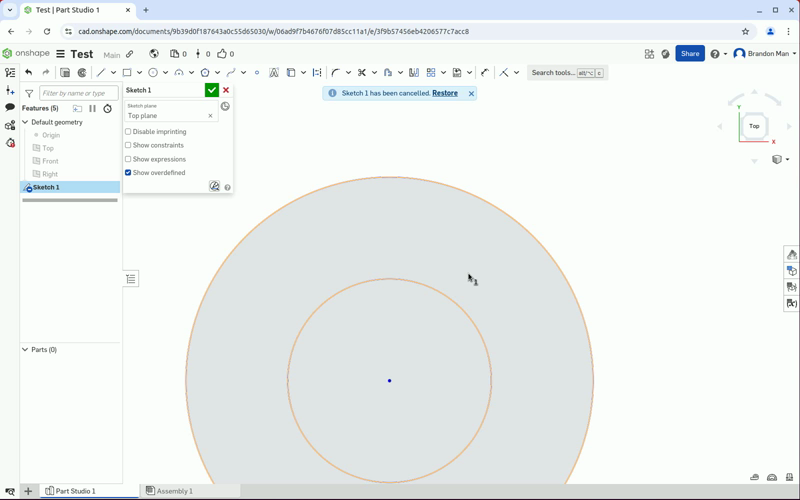
scroll(-6)
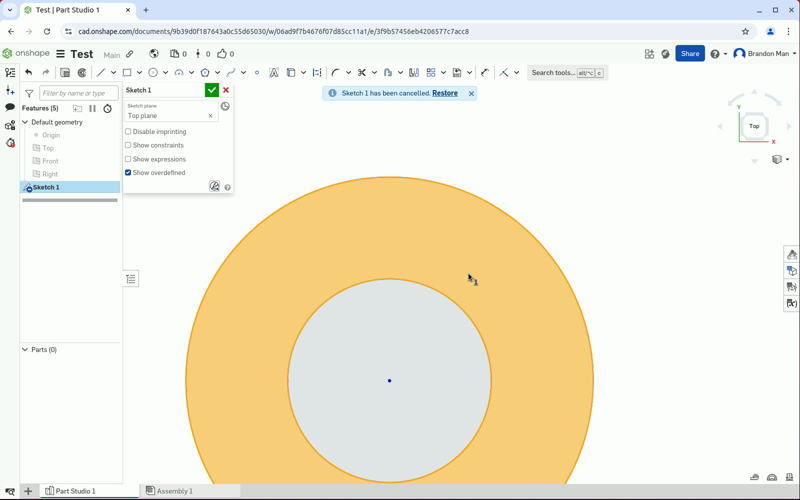
scroll(-6)
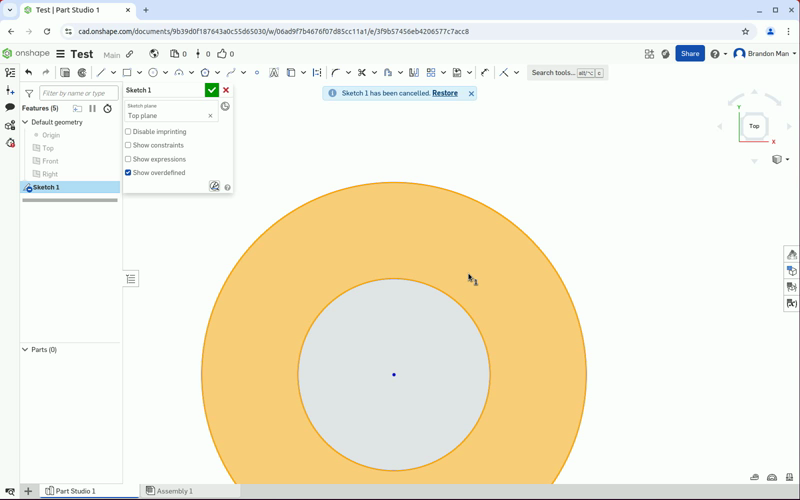
scroll(-6)
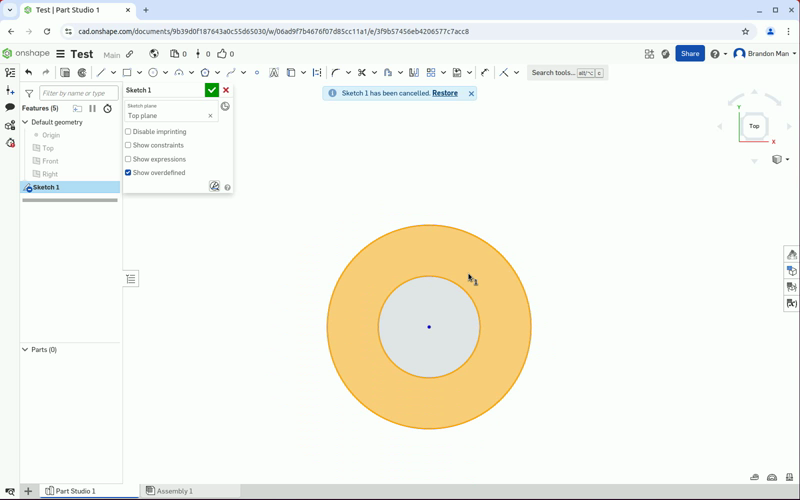
scroll(-6)
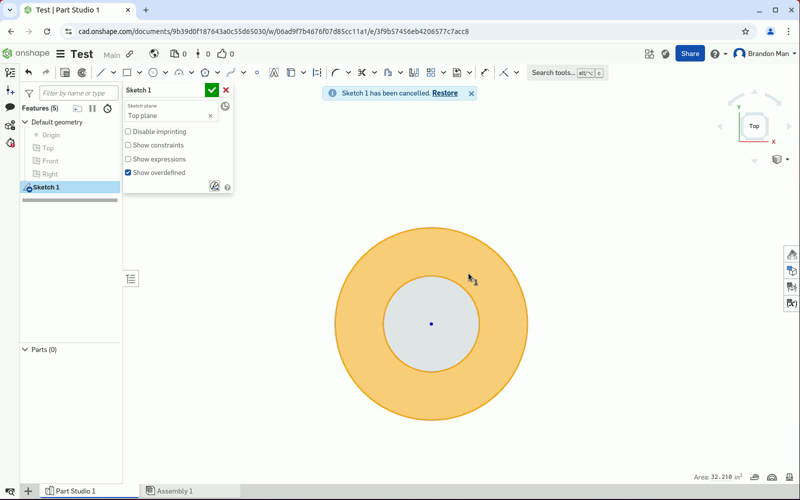
scroll(-6)
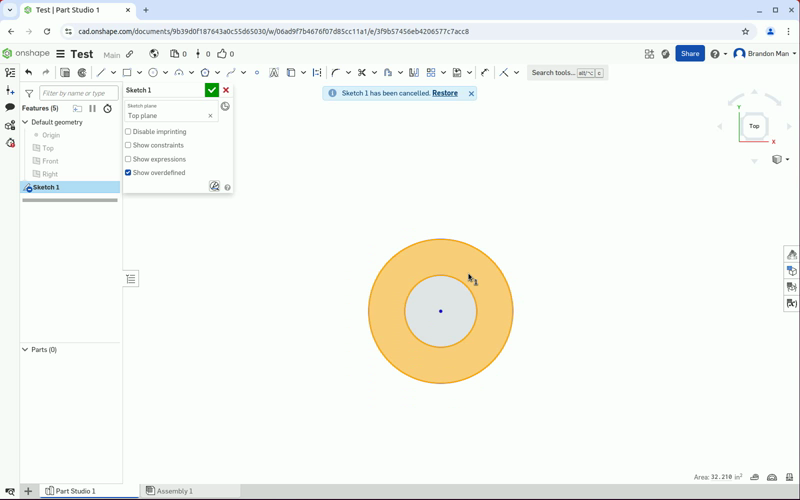
scroll(-6)
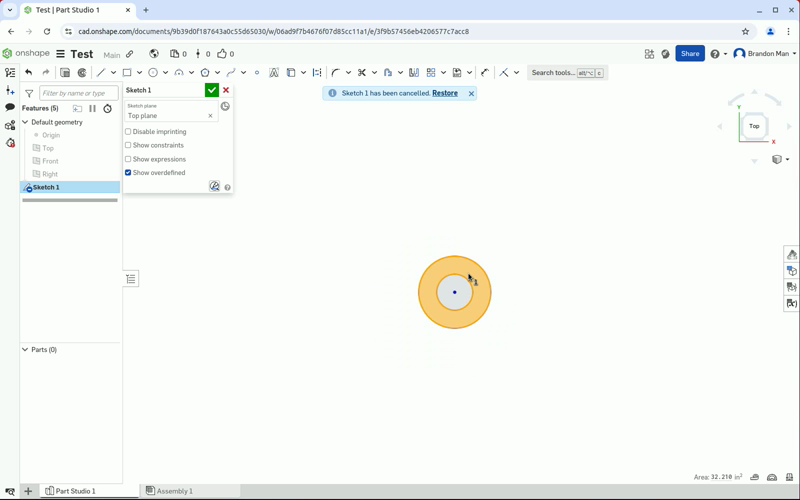
scroll(-6)
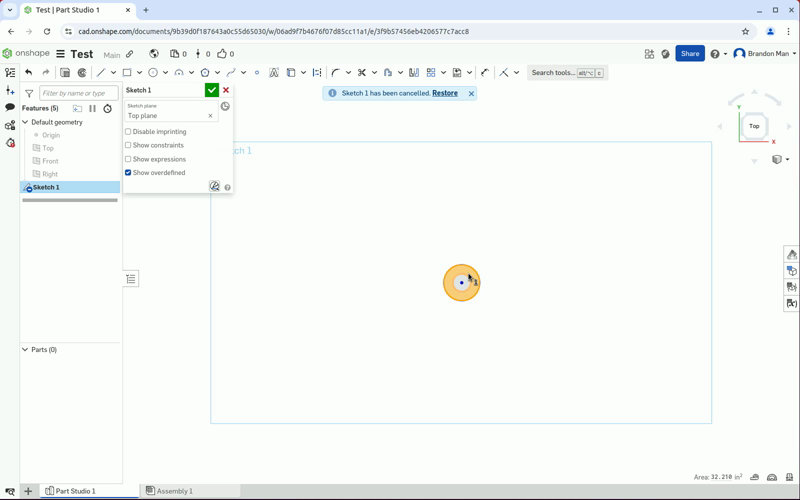
mouse_move(73, 352)
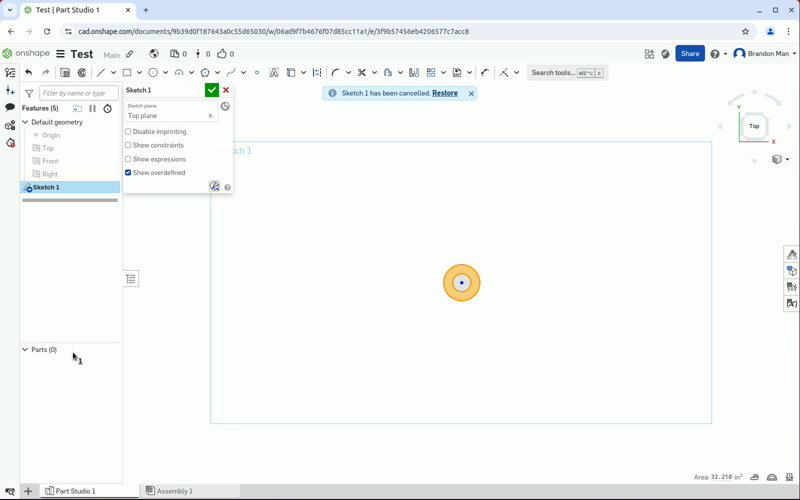
key(shift+y)
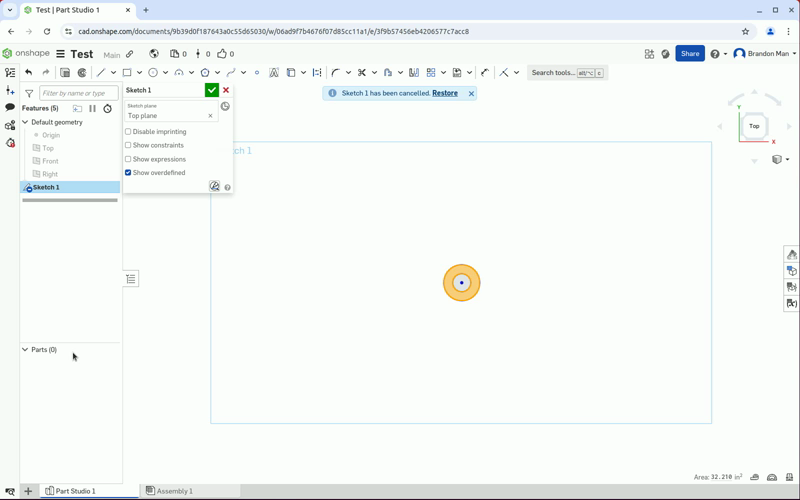
key(shift+e)
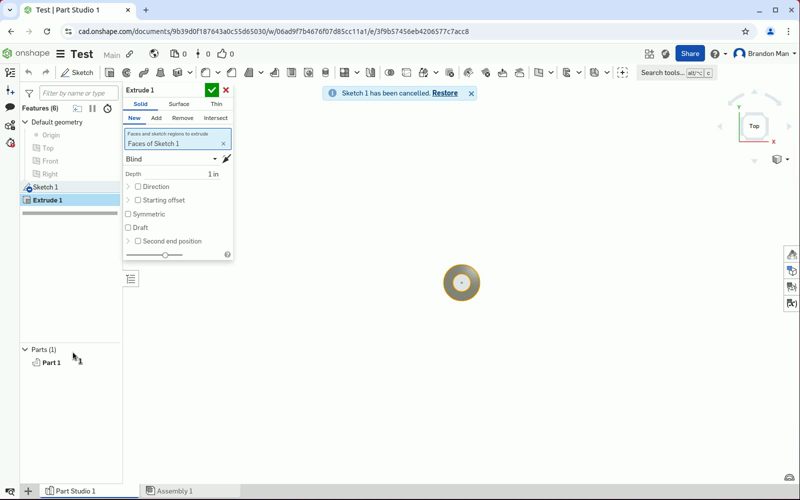
mouse_move(143, 106)
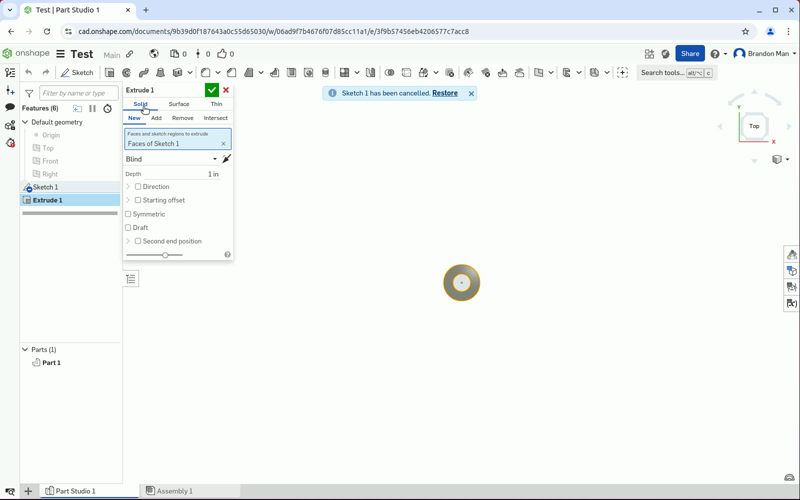
click(143, 106)
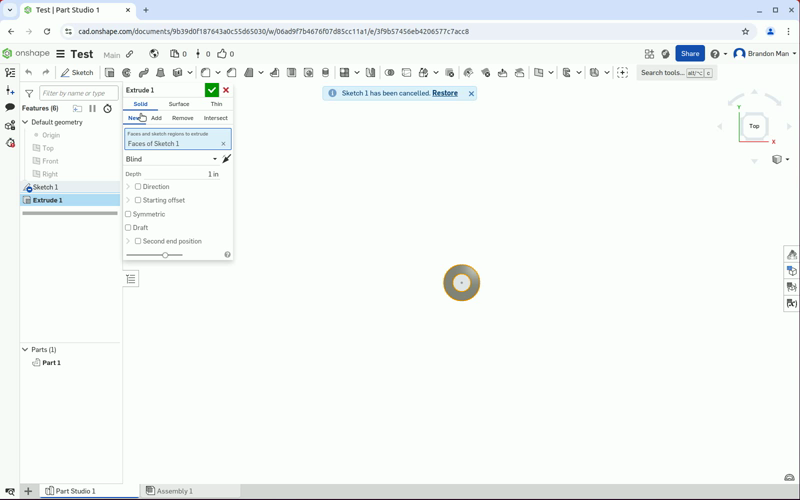
mouse_move(137, 120)
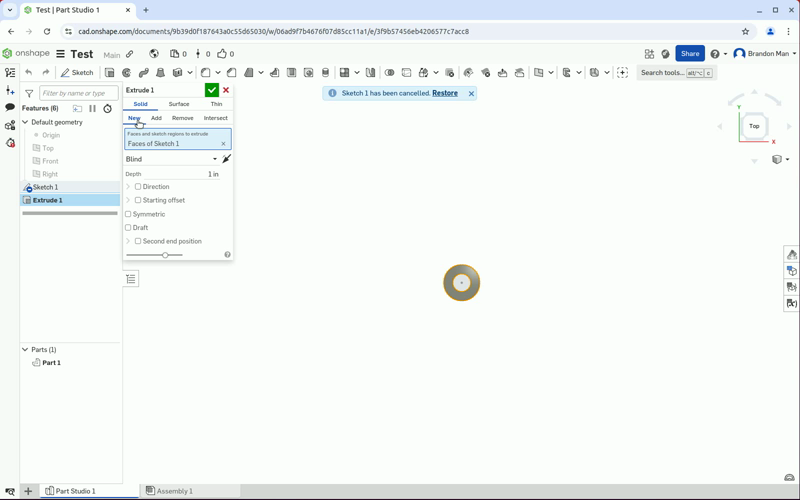
click(137, 120)
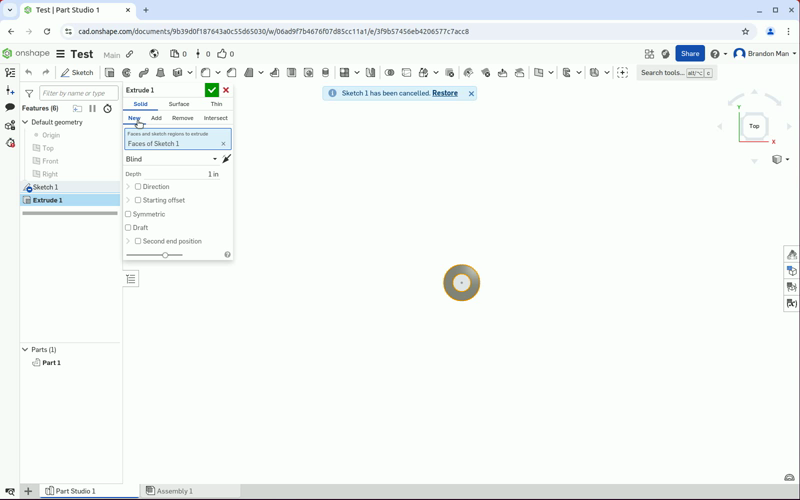
key(tab, 4)
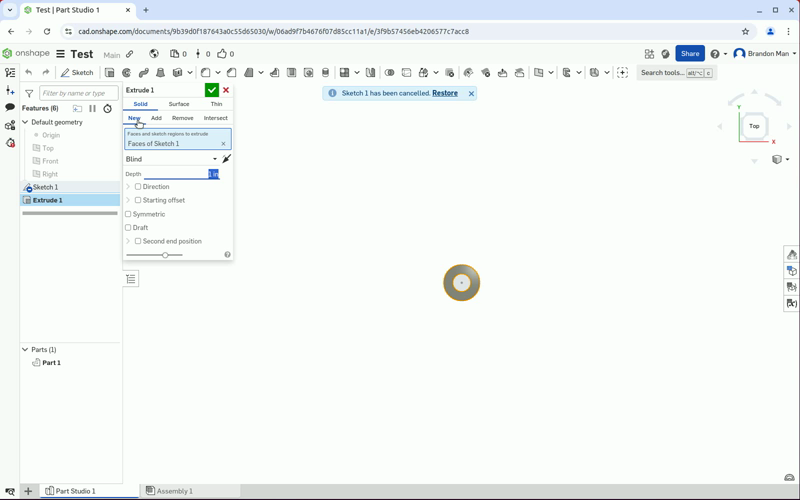
text(5.777)
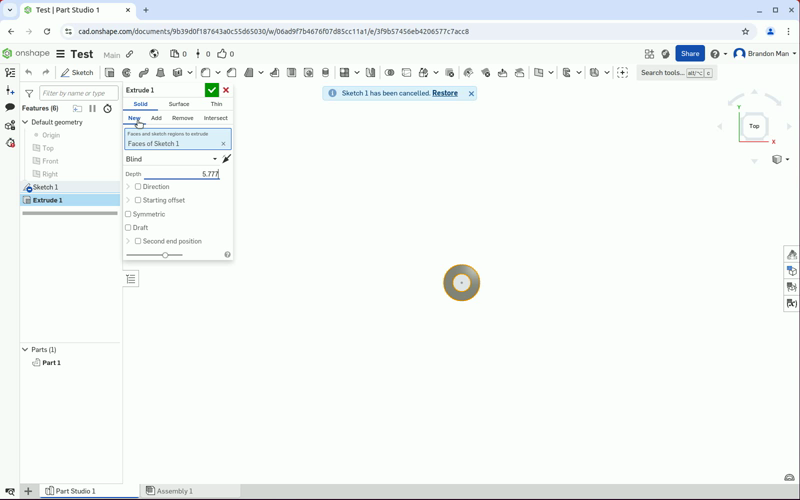
key(enter)
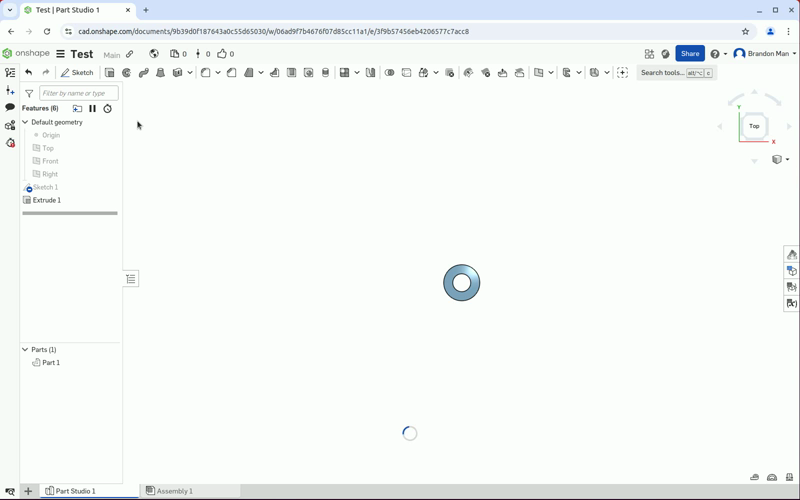
key(shift+h)
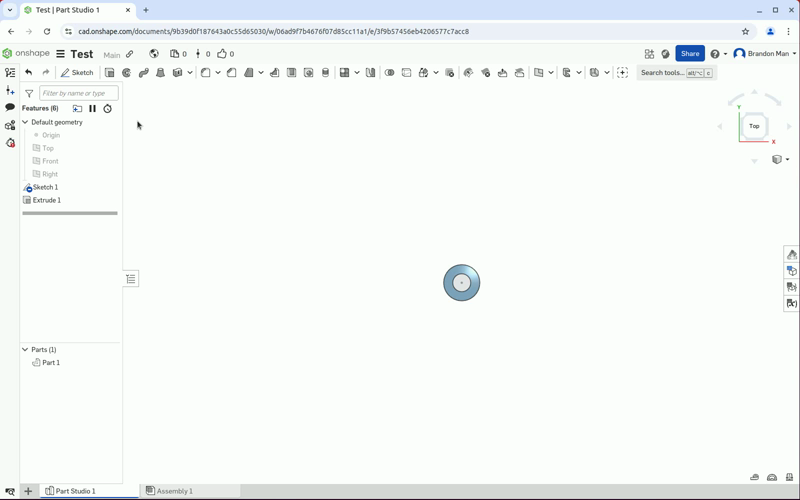
key(shift+h)
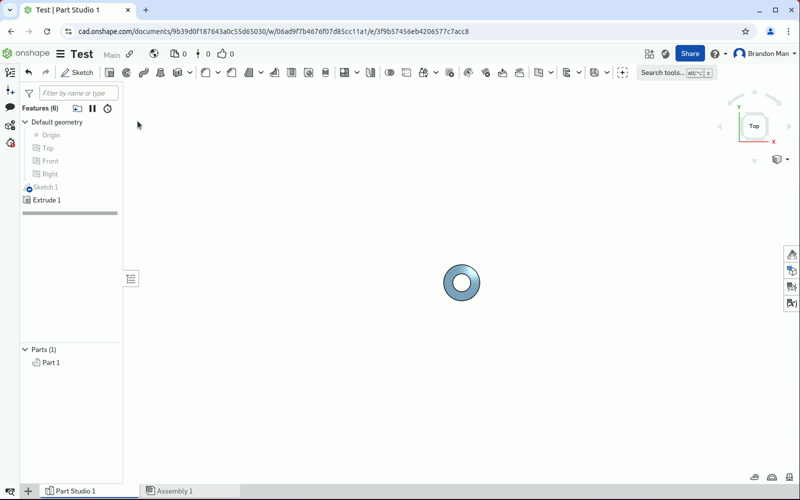
mouse_move(73, 189)
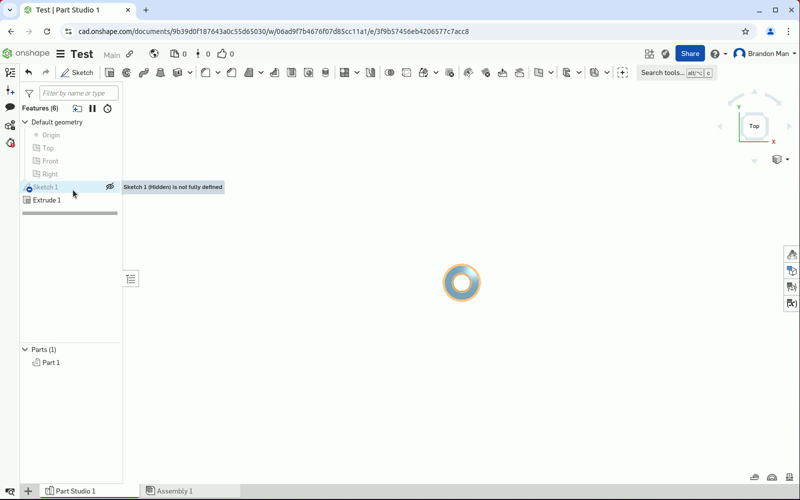
click(73, 189)
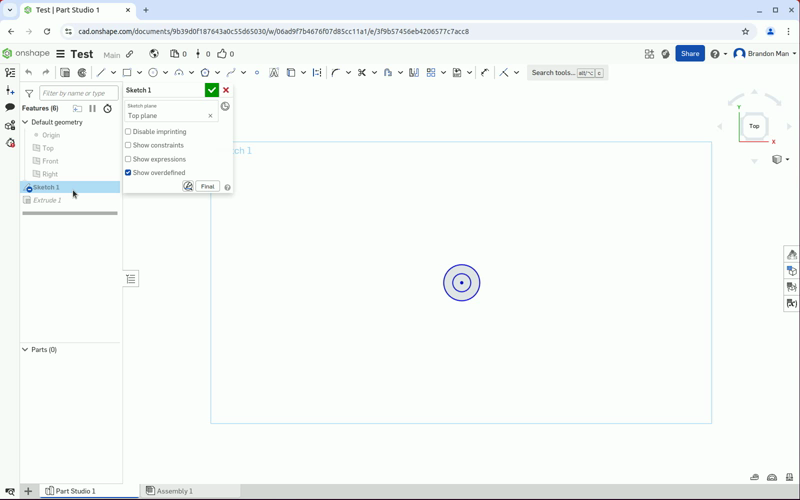
mouse_move(229, 92)
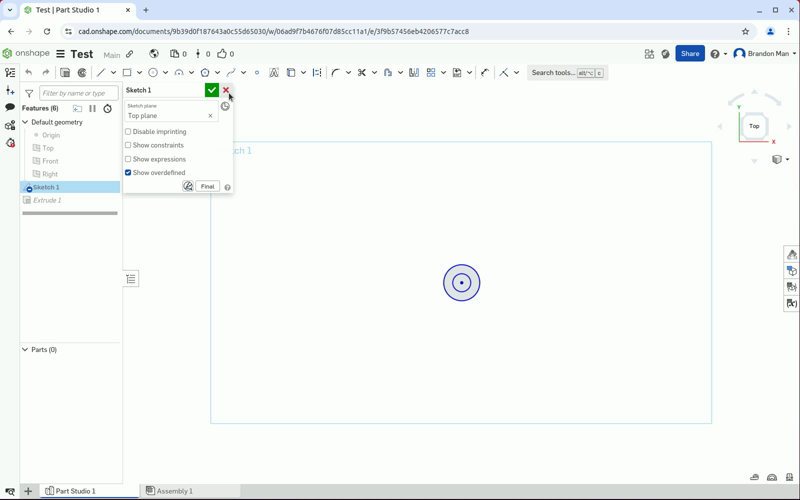
click(229, 92)
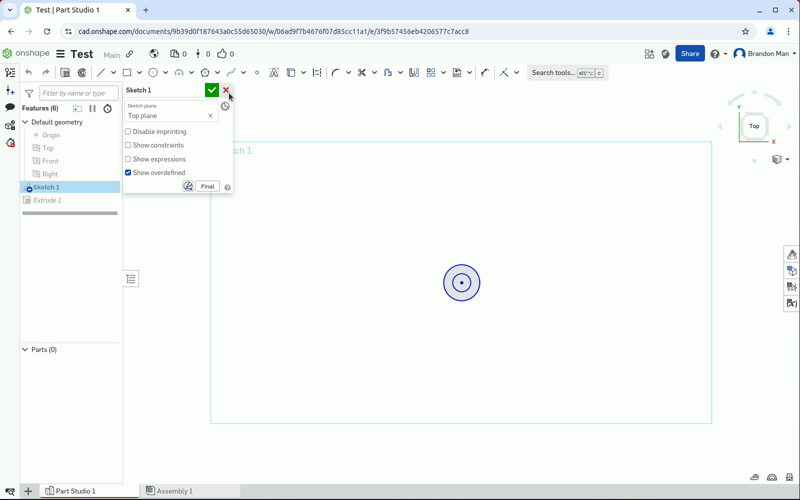
key(shift+s)
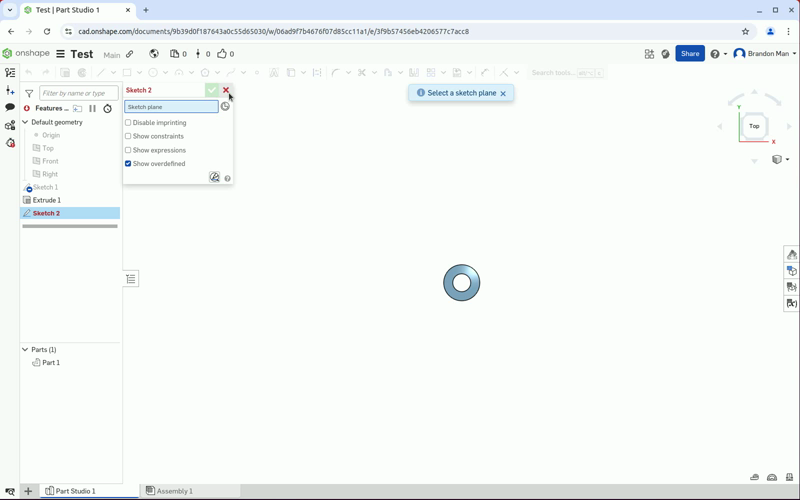
mouse_move(73, 150)
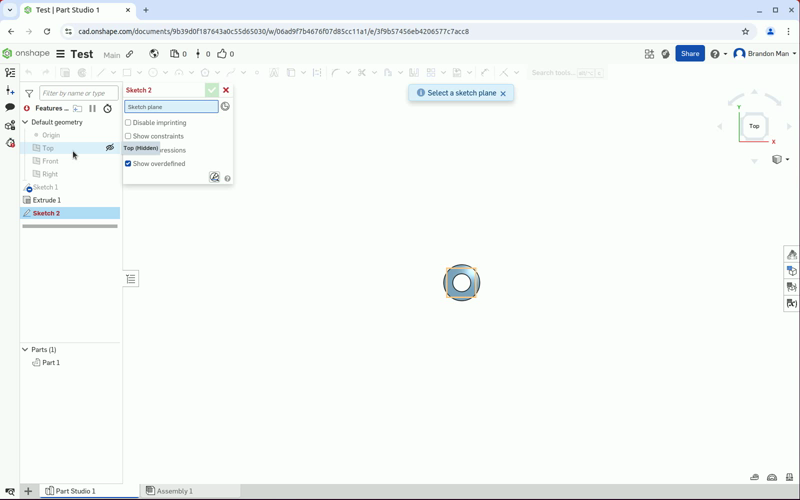
click(73, 150)
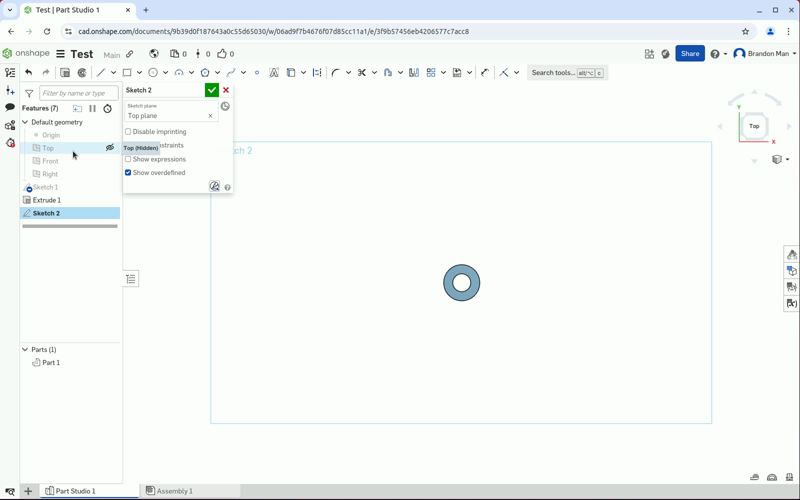
mouse_move(73, 352)
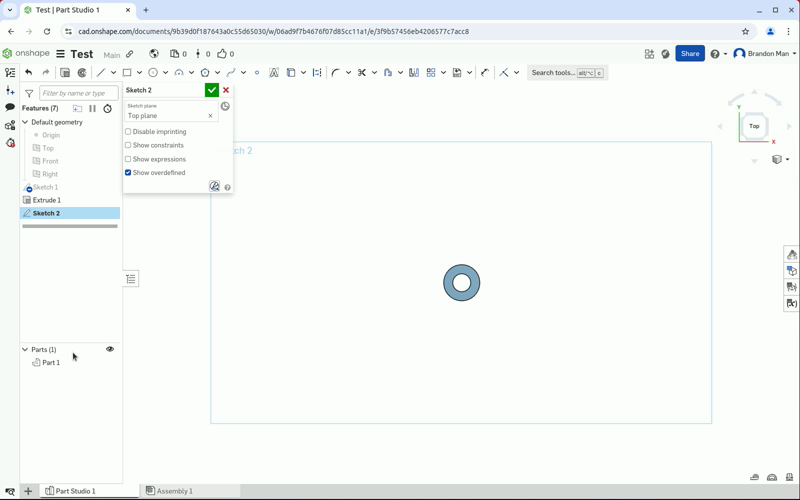
key(y)
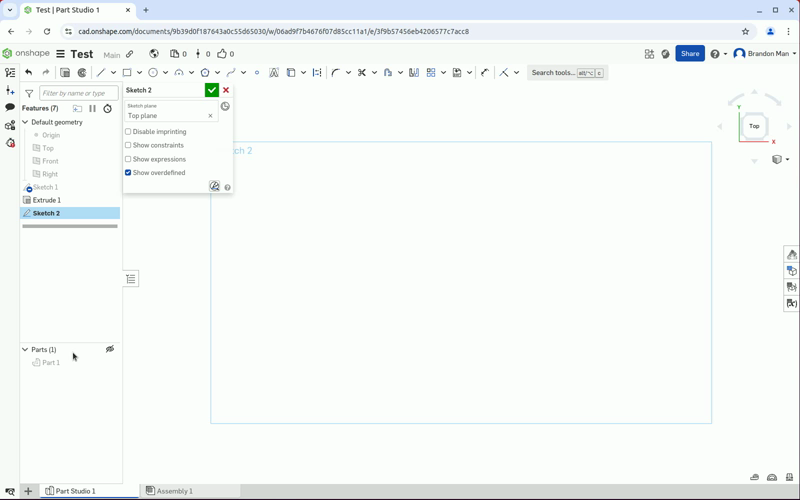
key(c)
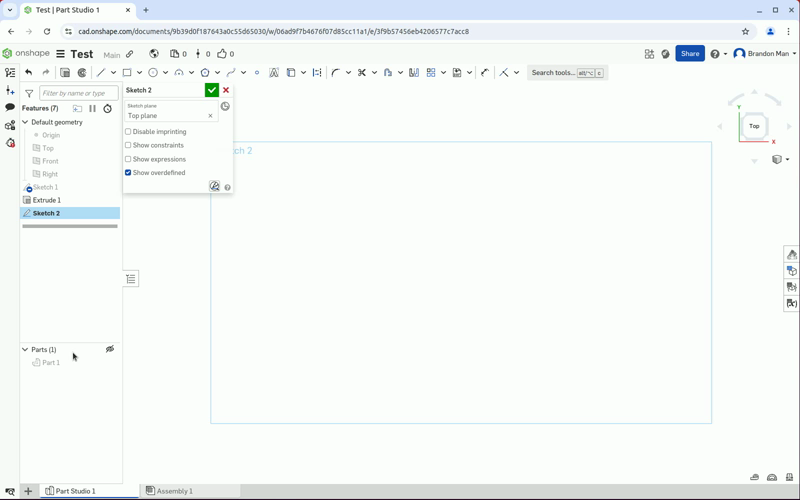
key_down(shift)
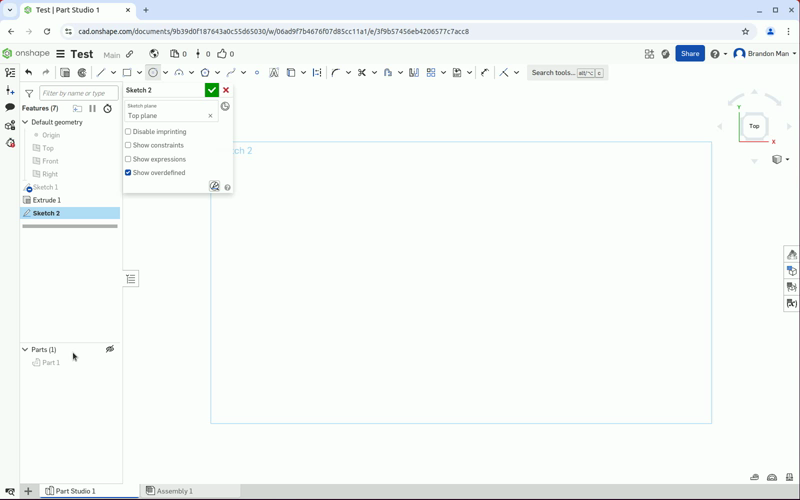
mouse_move(461, 282)
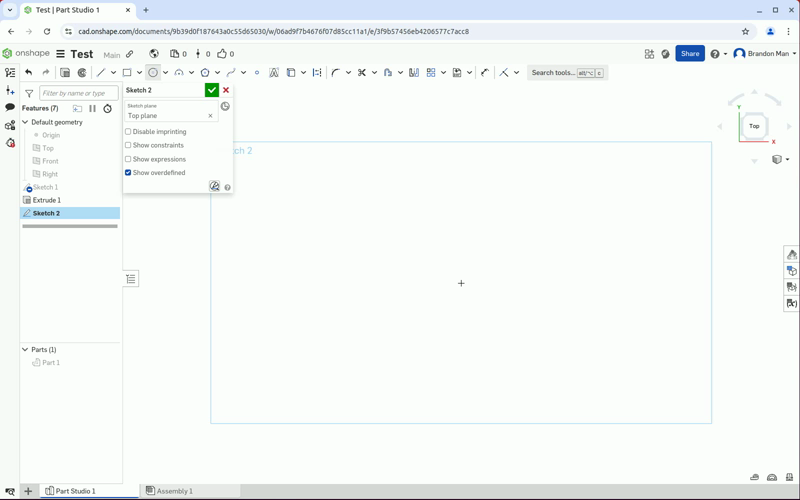
click(461, 282)
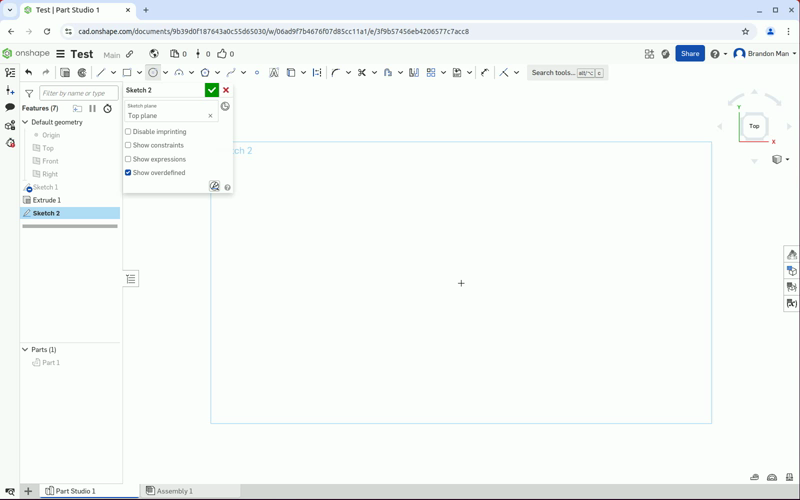
key_up(shift)
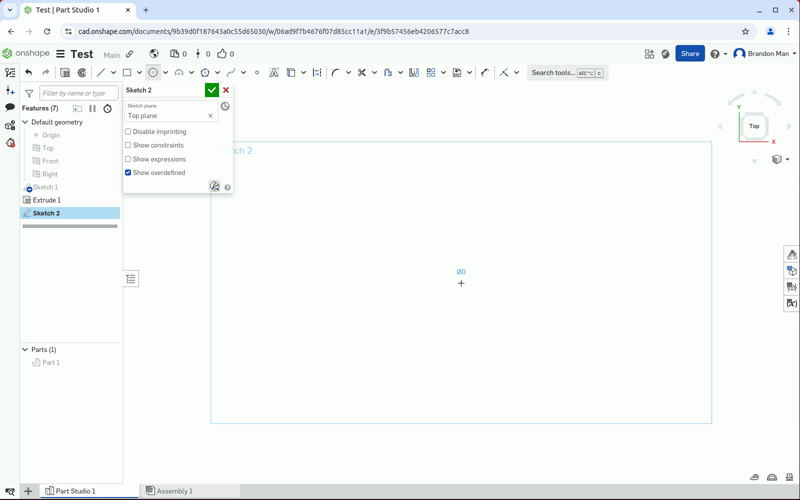
mouse_move(470, 282)
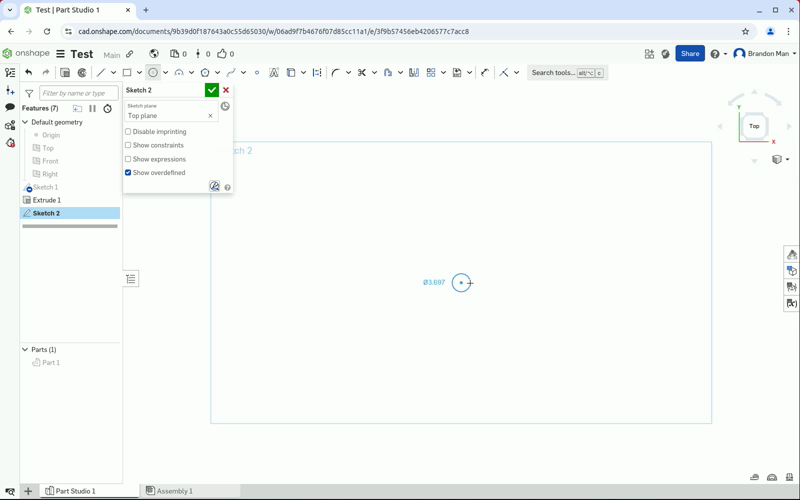
click(470, 282)
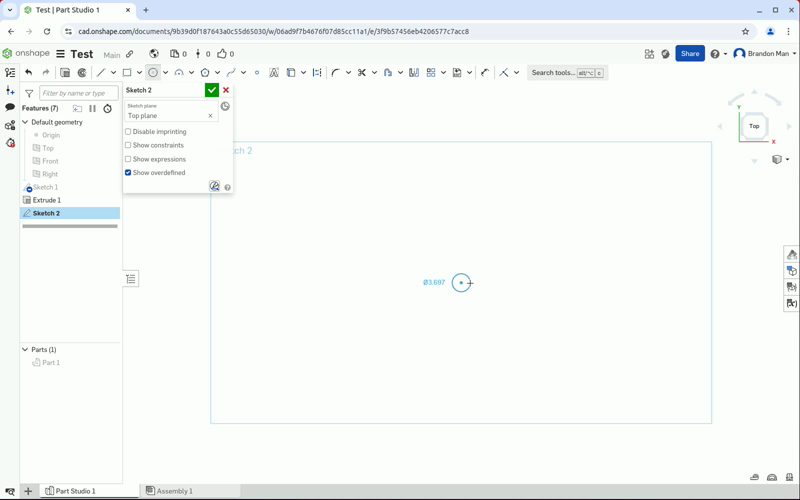
key(esc)
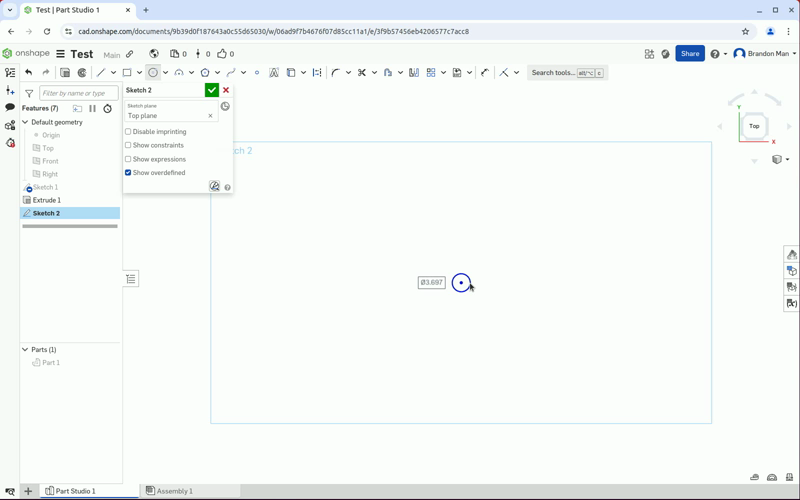
mouse_move(459, 281)
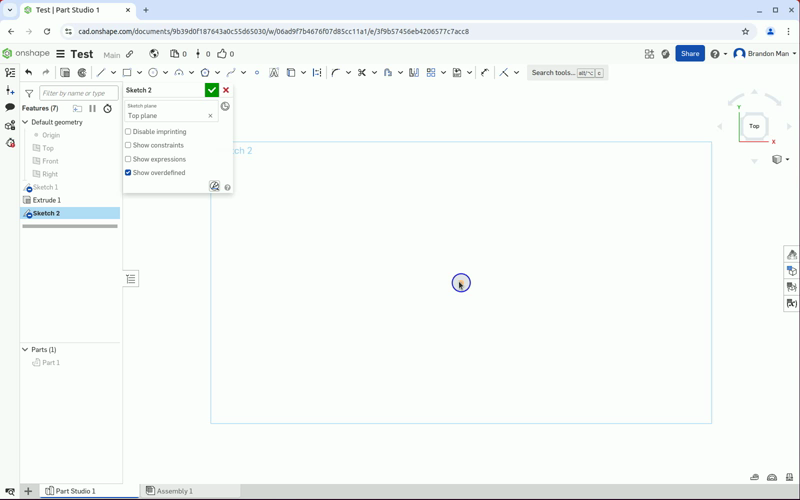
scroll(6)
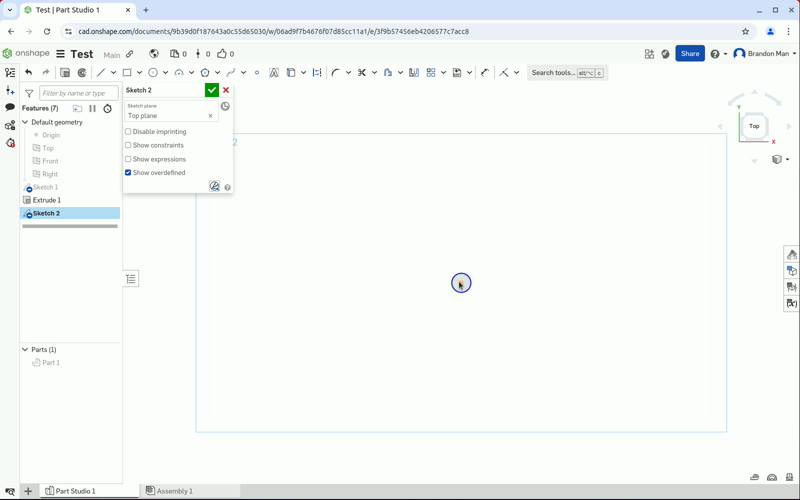
scroll(6)
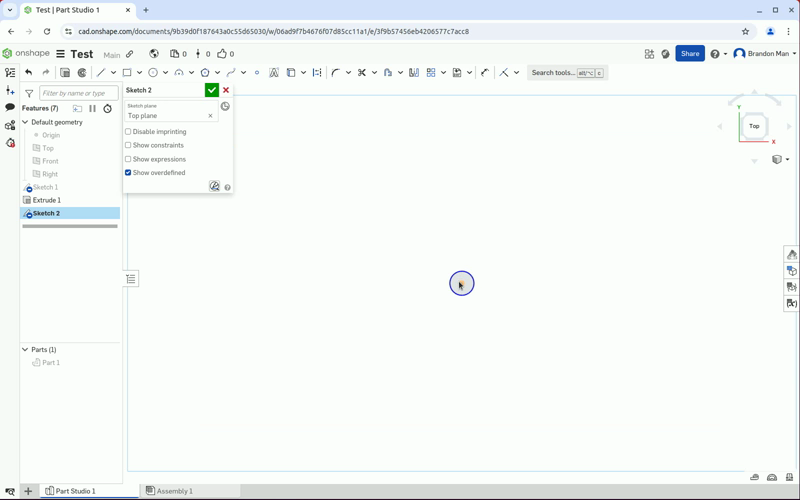
scroll(6)
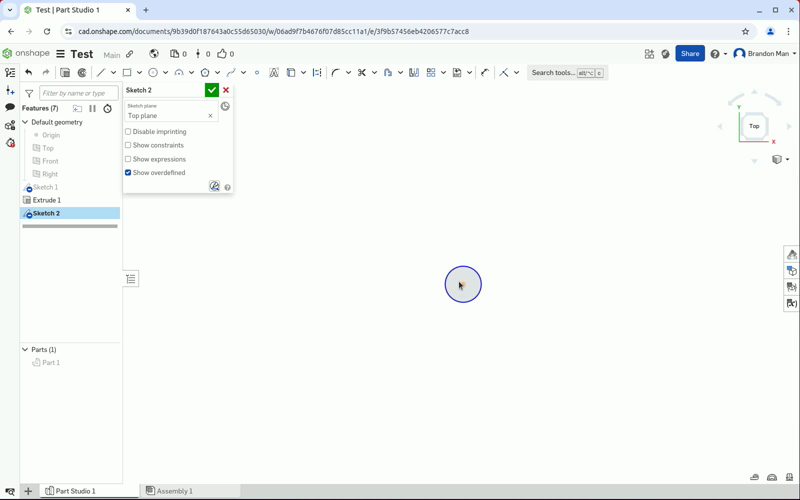
scroll(6)
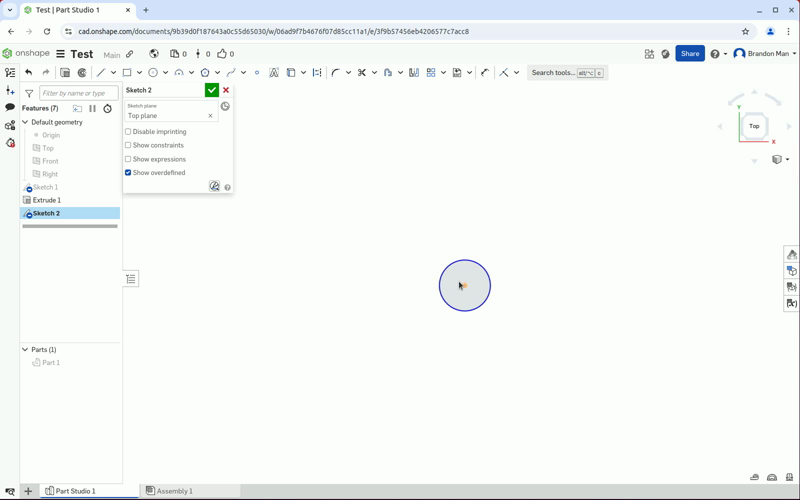
scroll(6)
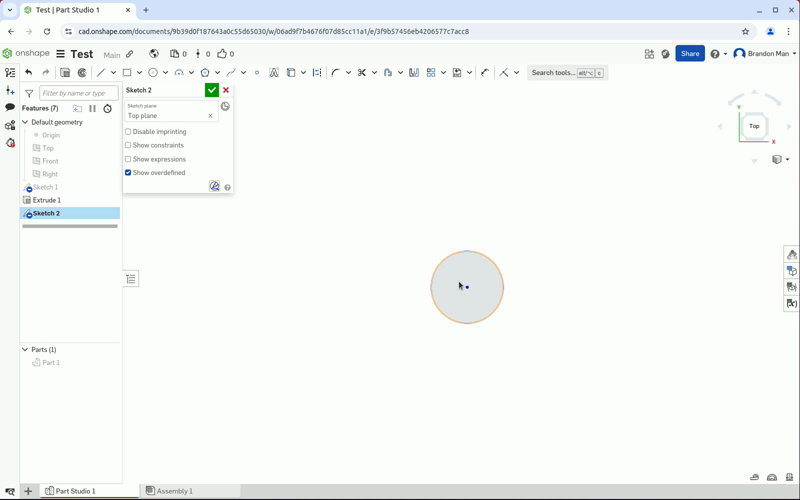
scroll(6)
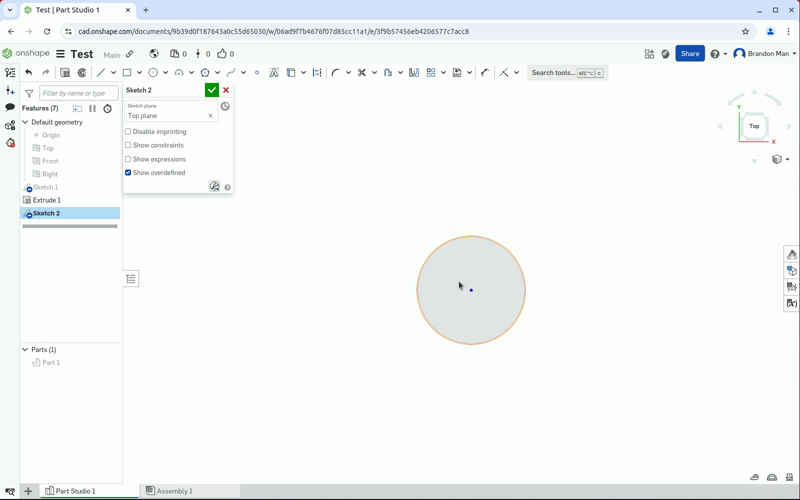
scroll(6)
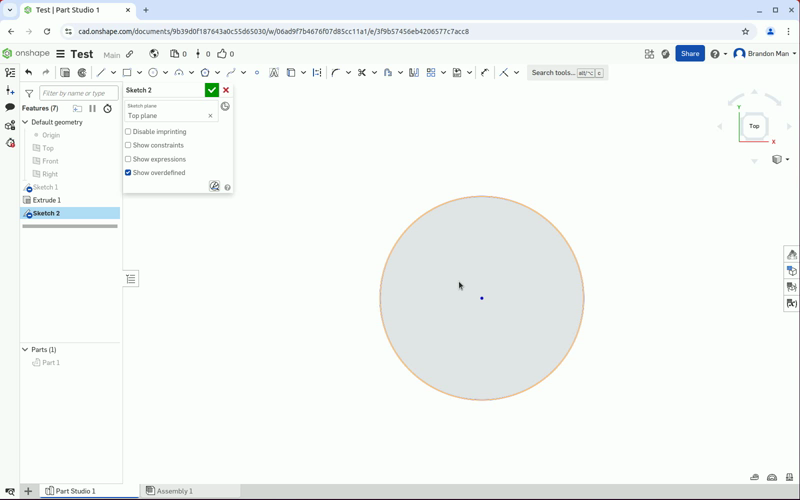
click(459, 281)
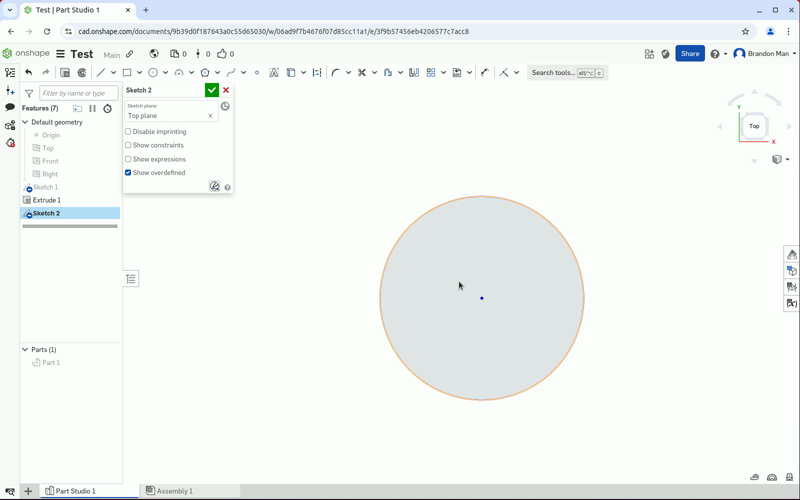
scroll(-6)
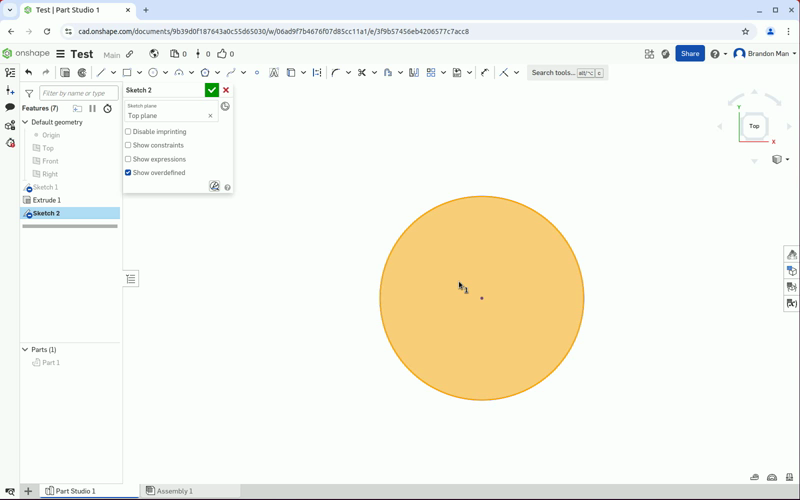
scroll(-6)
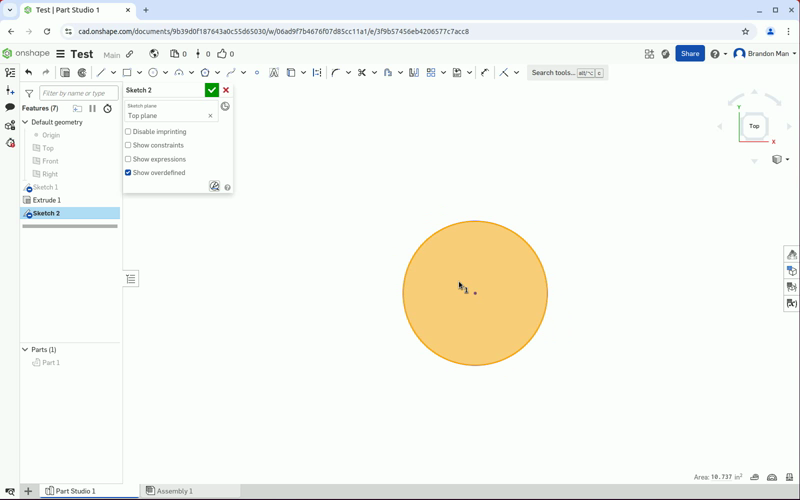
scroll(-6)
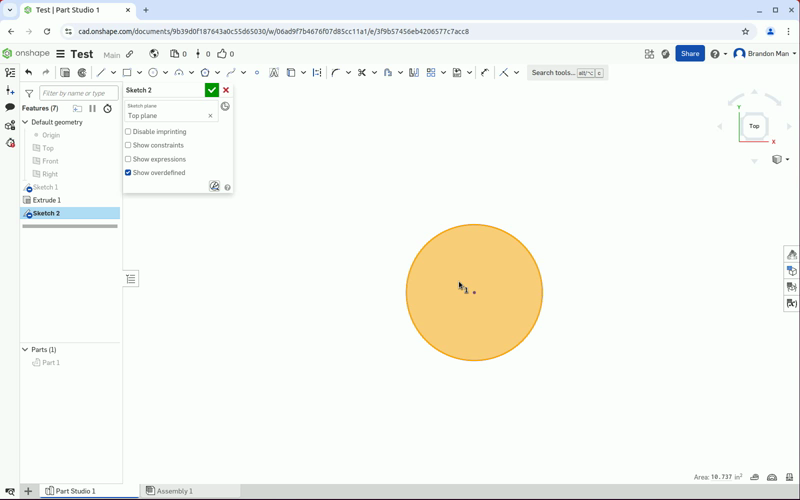
scroll(-6)
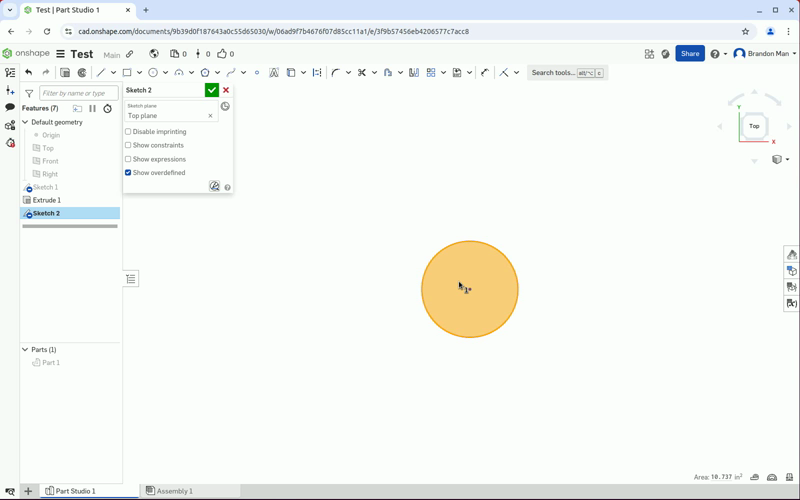
scroll(-6)
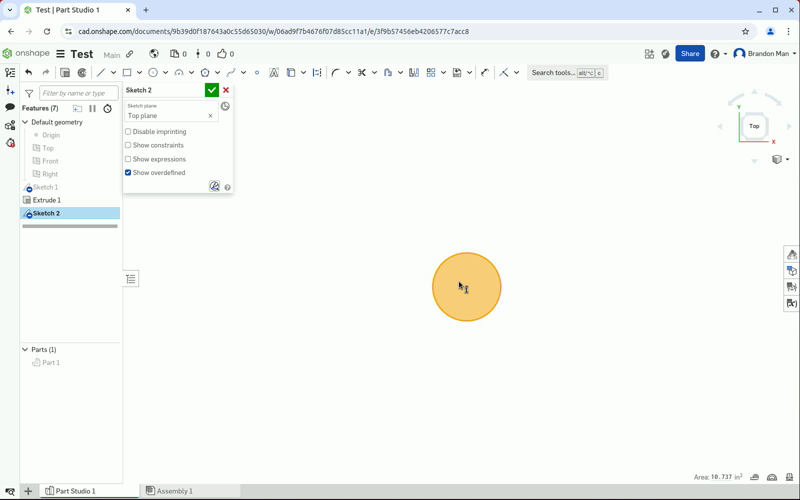
scroll(-6)
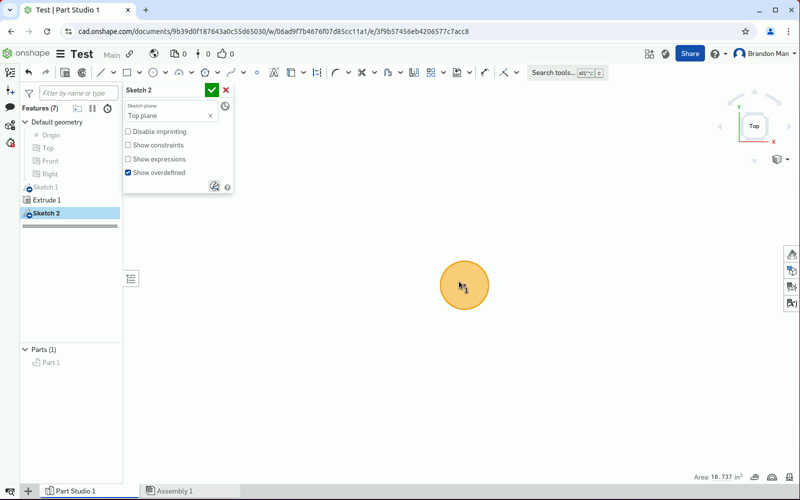
scroll(-6)
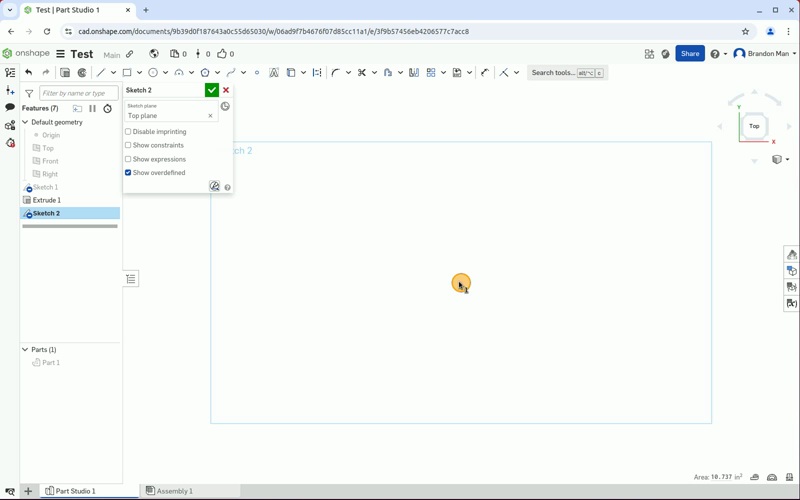
mouse_move(73, 352)
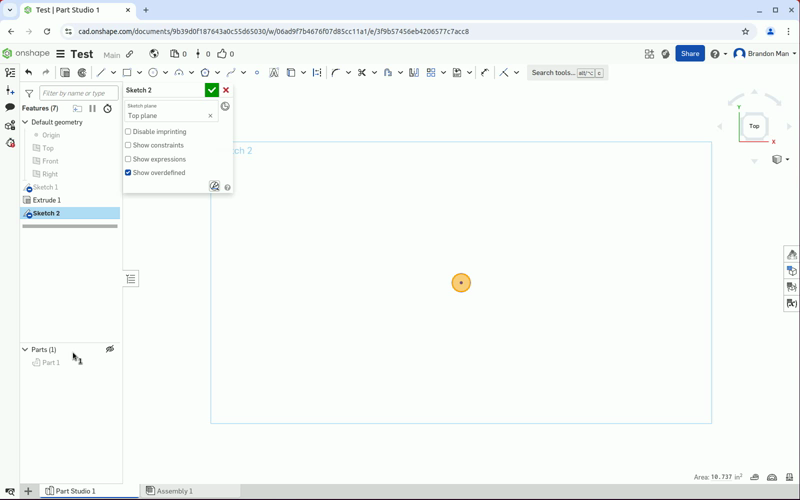
key(shift+y)
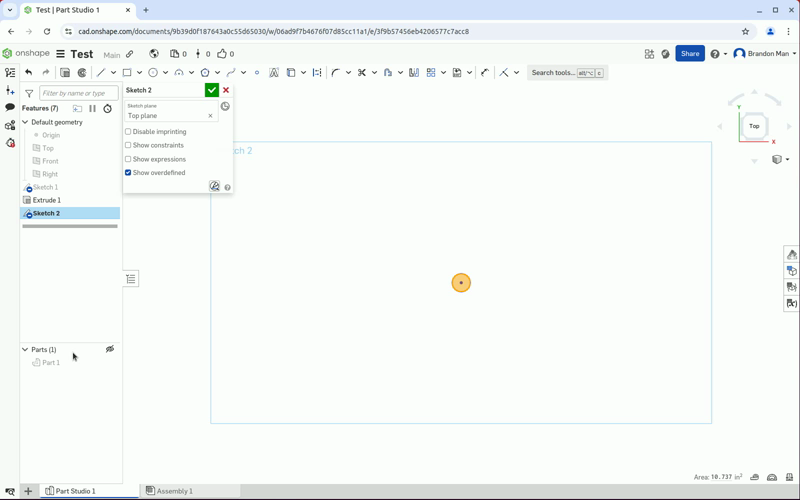
key(shift+e)
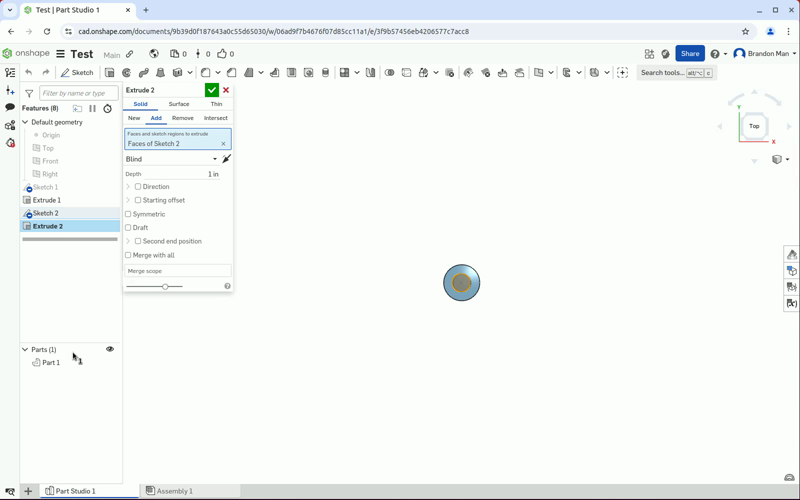
mouse_move(143, 106)
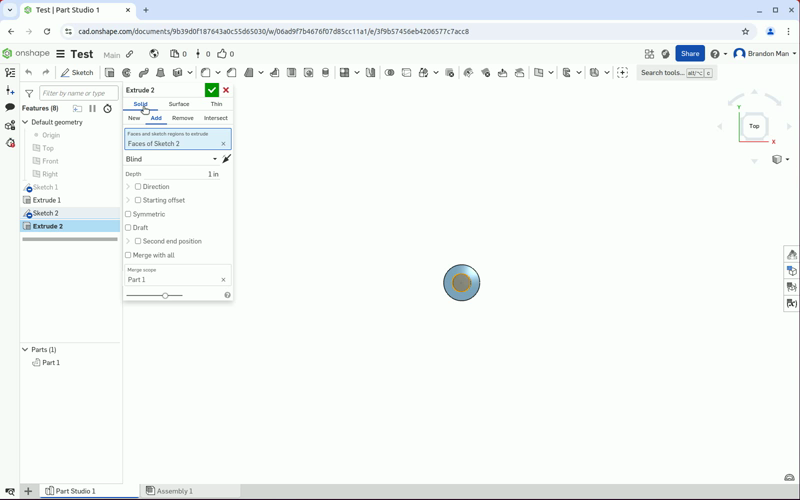
click(143, 106)
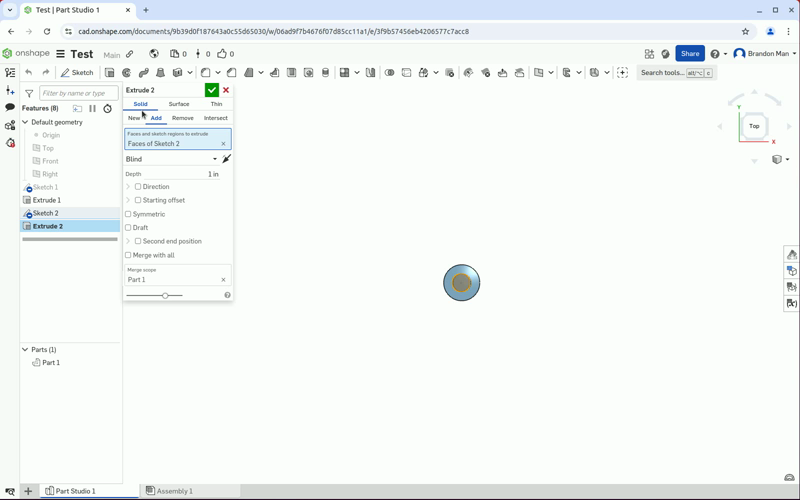
mouse_move(137, 120)
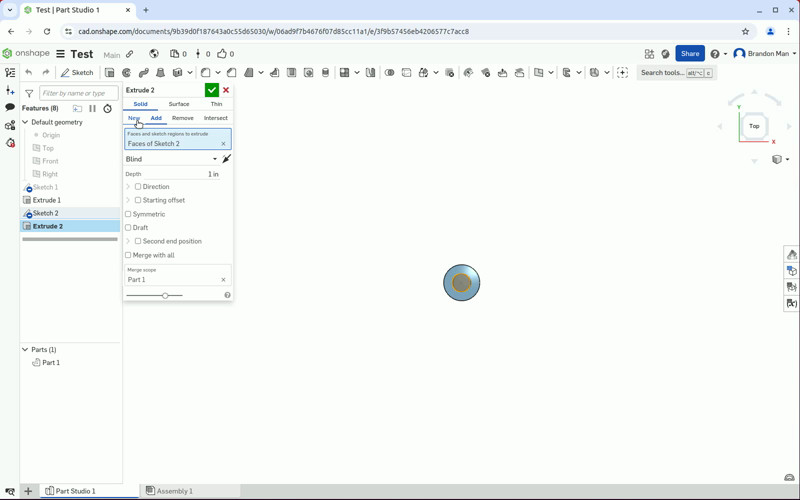
click(137, 120)
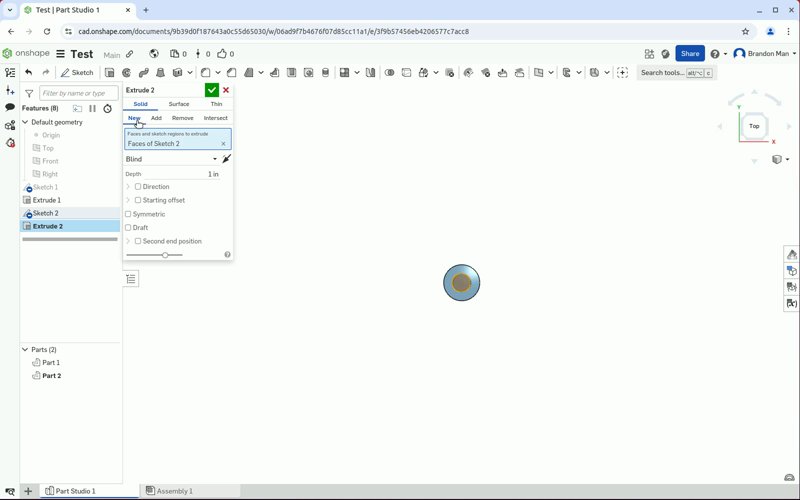
key(tab, 4)
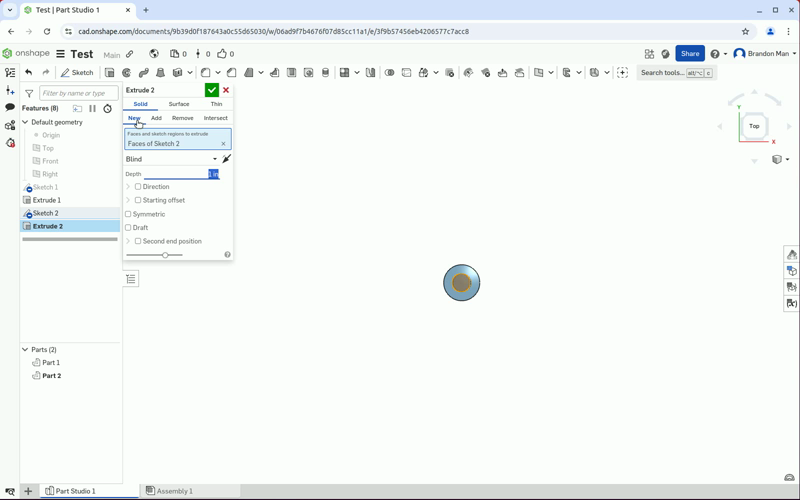
text(23.108)
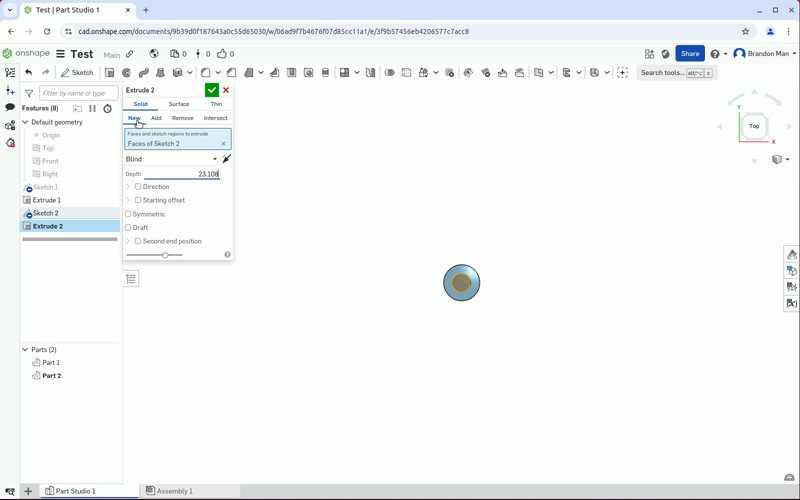
key(enter)
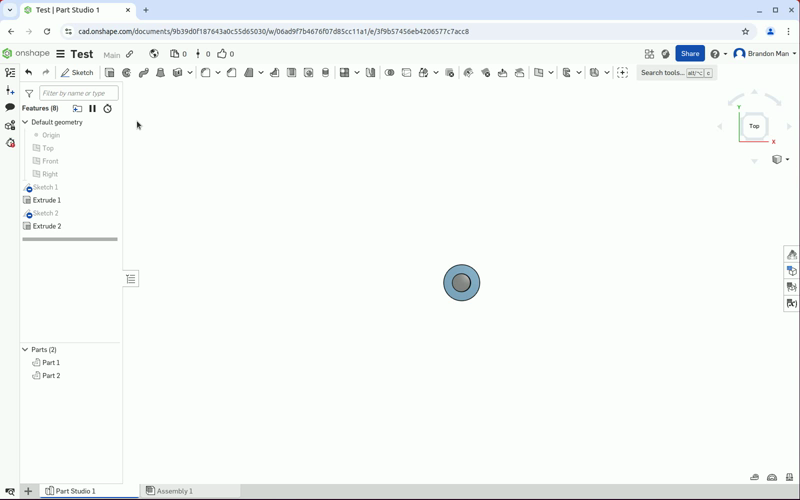
key(shift+h)
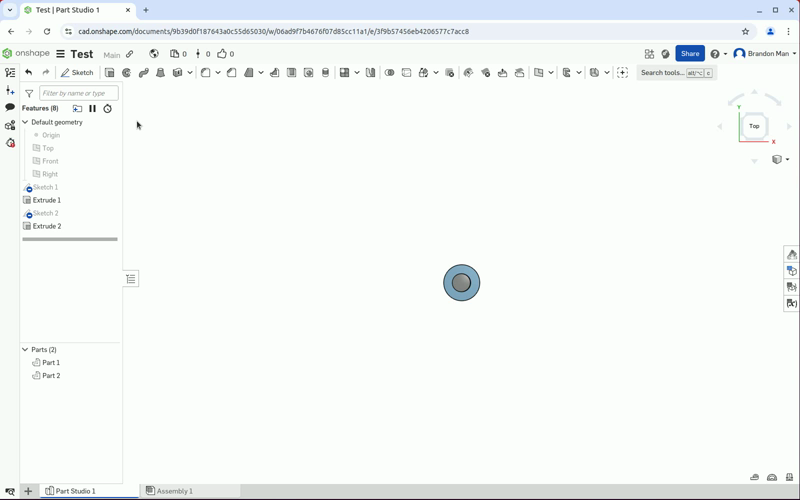
key(shift+h)
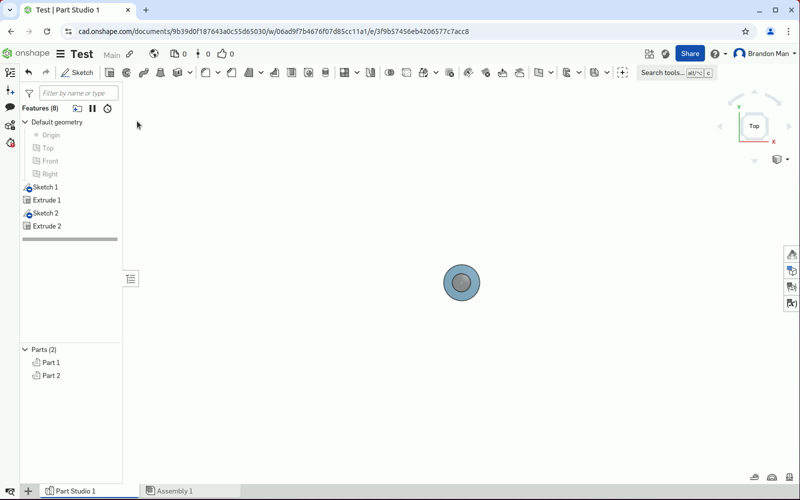
key(shift+7)
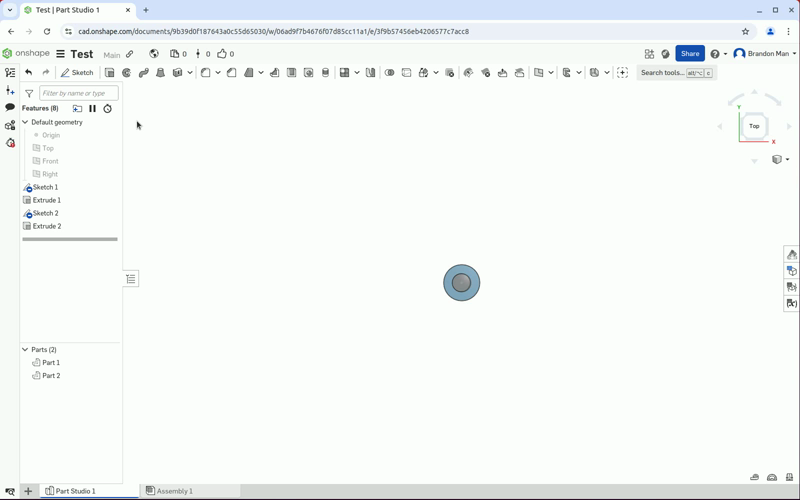
key(up, 3)
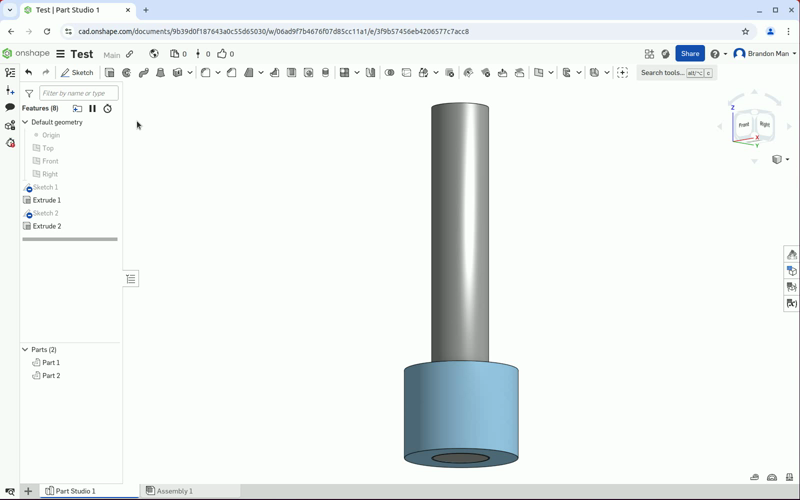
key(left, 3)
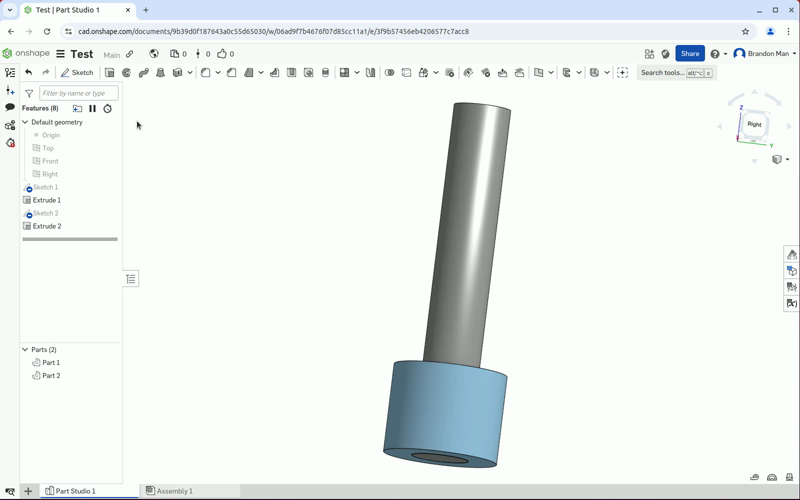
key(right, 3)
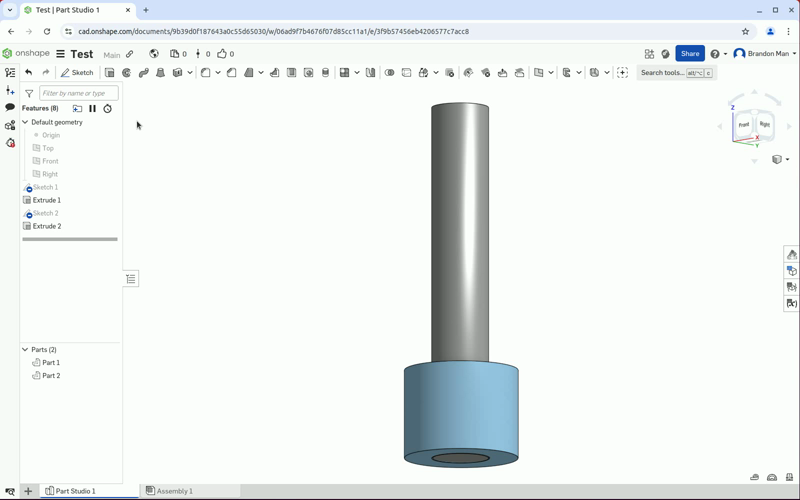
key(down, 3)
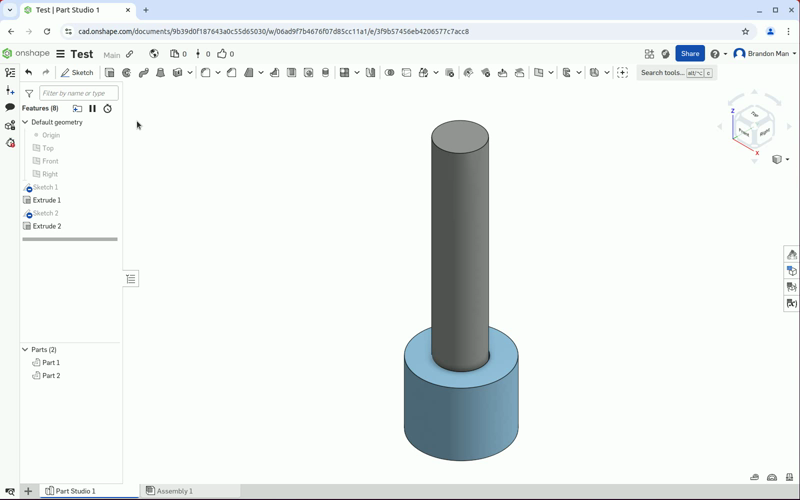
mouse_move(73, 189)
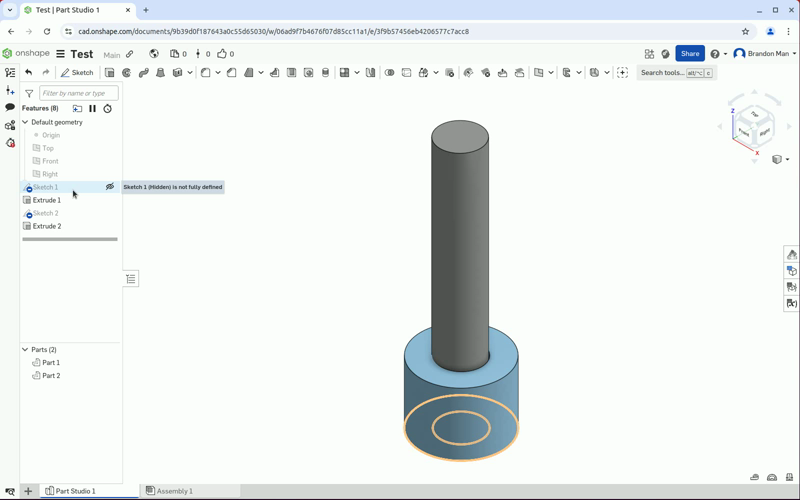
click(73, 189)